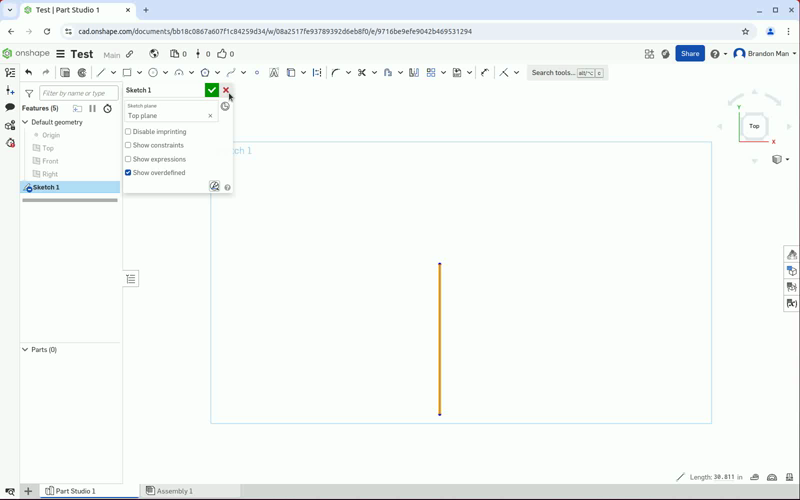
key(shift+h)
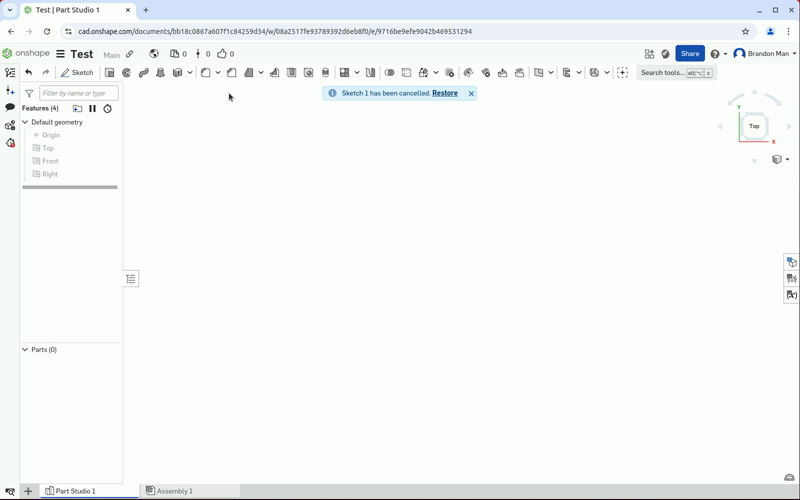
mouse_move(73, 352)
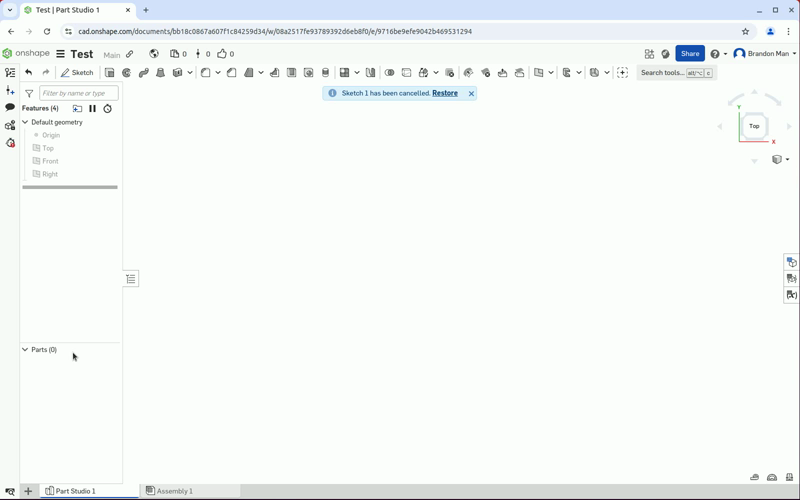
key(y)
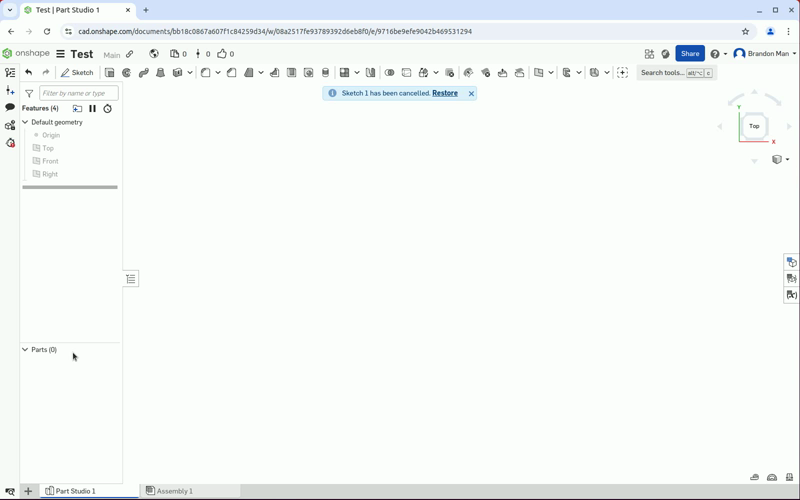
key(shift+p)
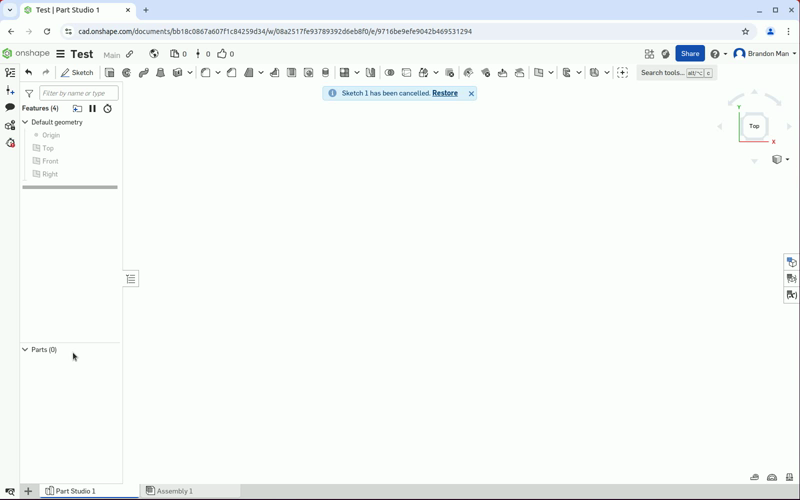
key(space)
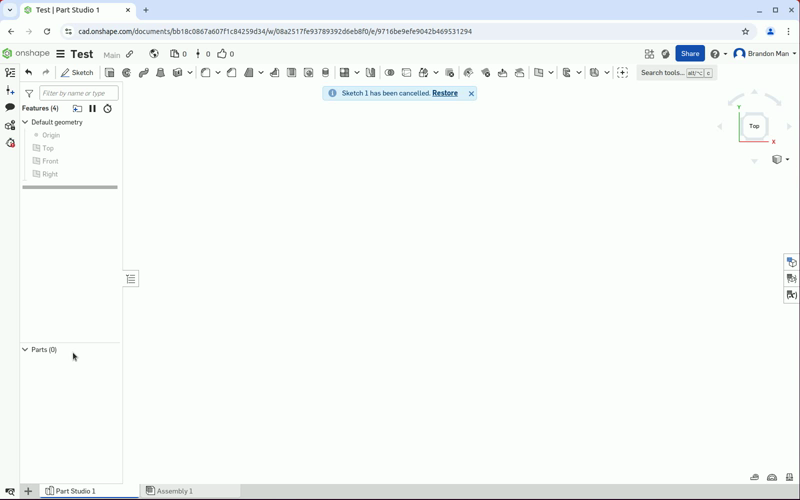
key_down(shift)
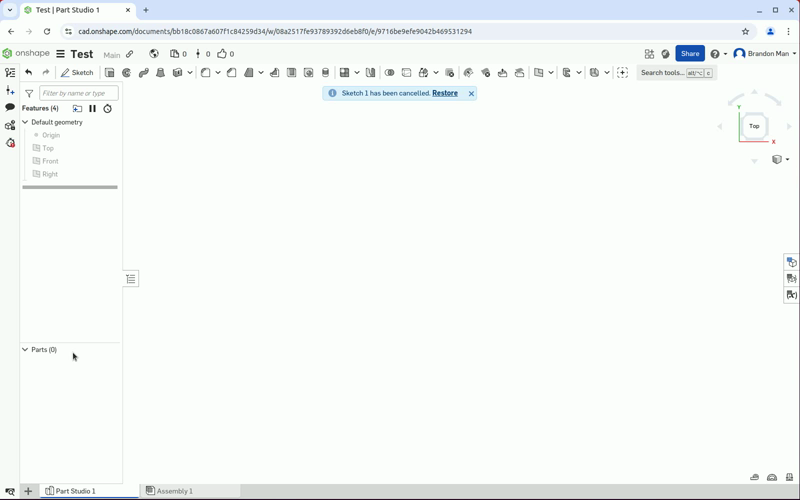
key(up)
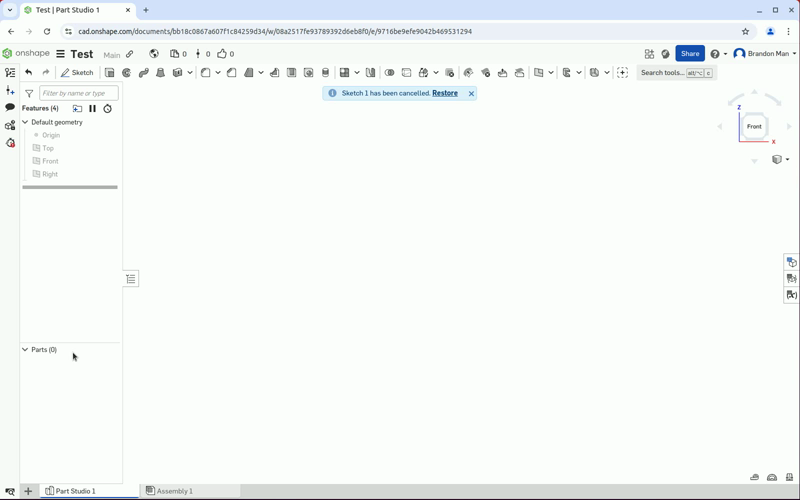
key_up(shift)
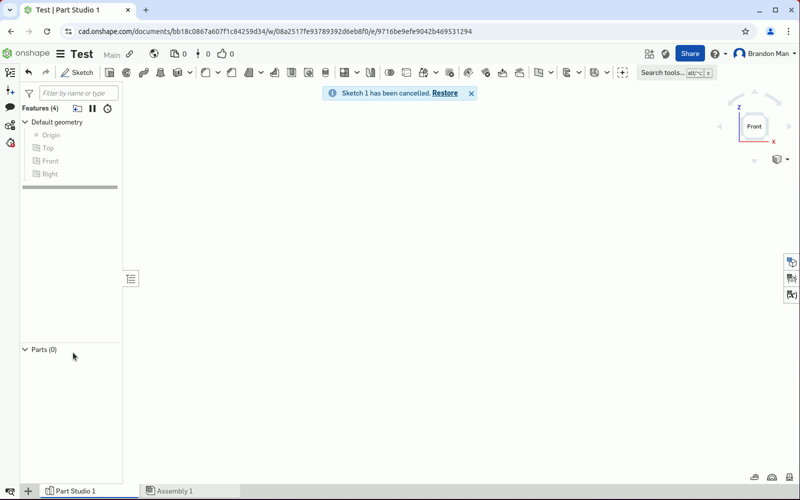
mouse_move(73, 352)
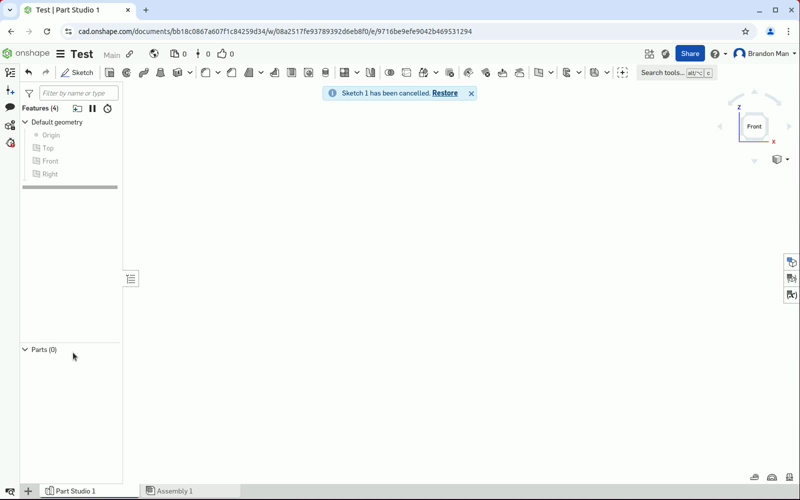
key(shift+y)
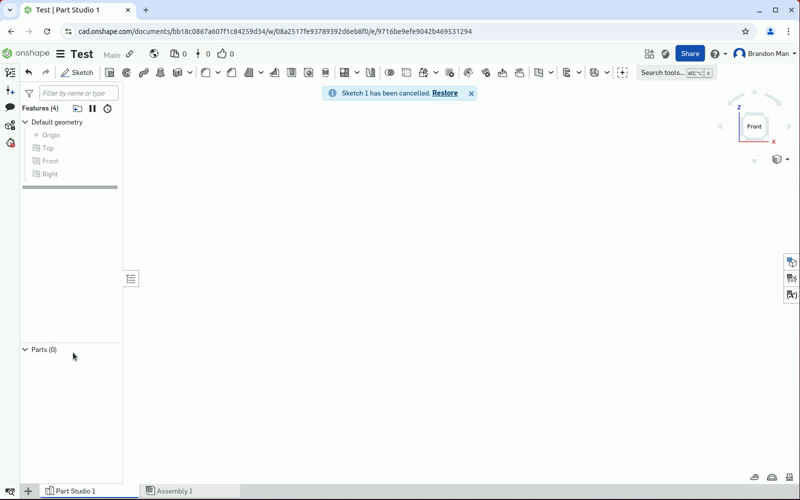
key(shift+s)
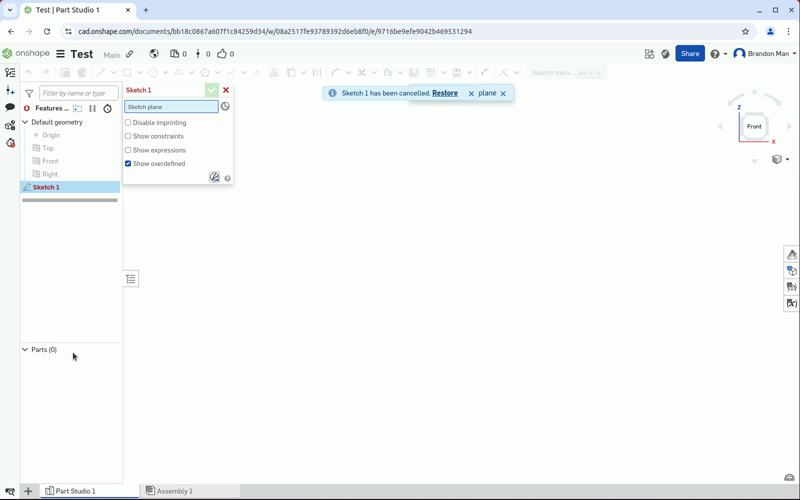
mouse_move(73, 163)
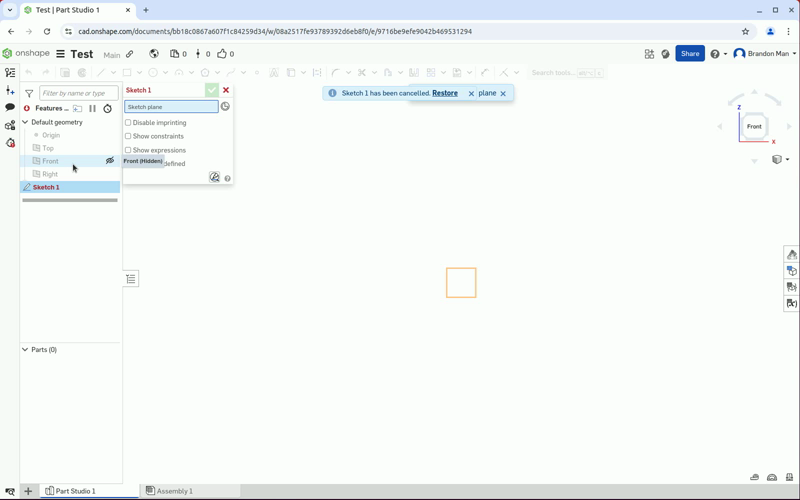
click(73, 163)
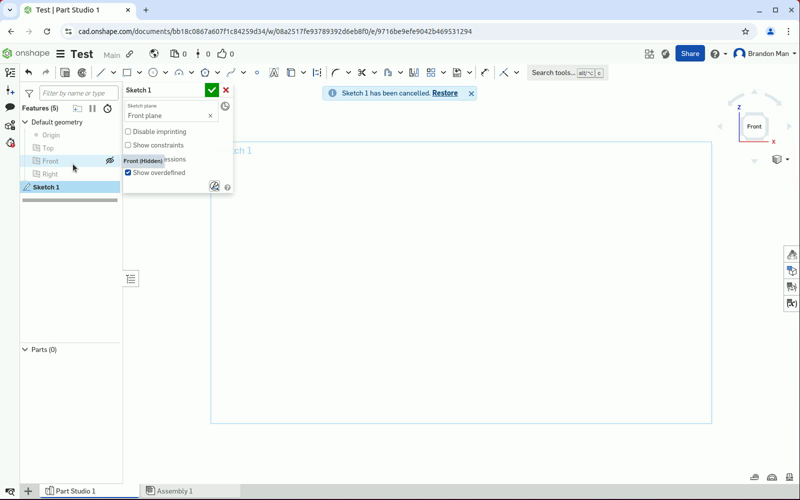
mouse_move(73, 352)
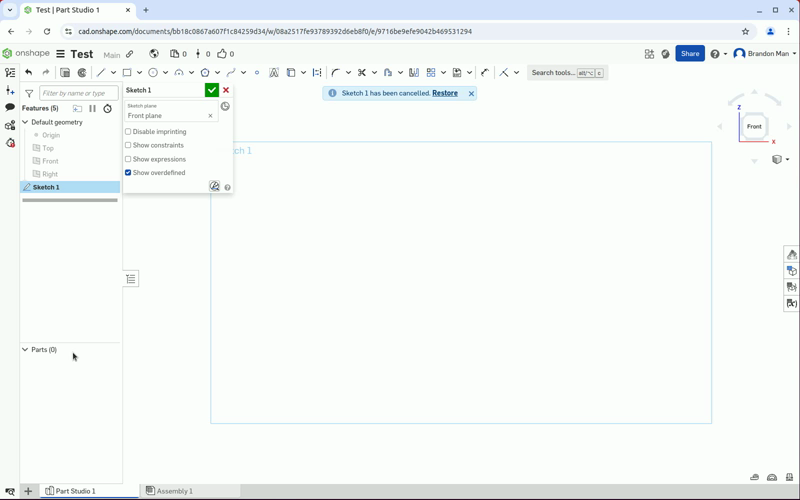
key(y)
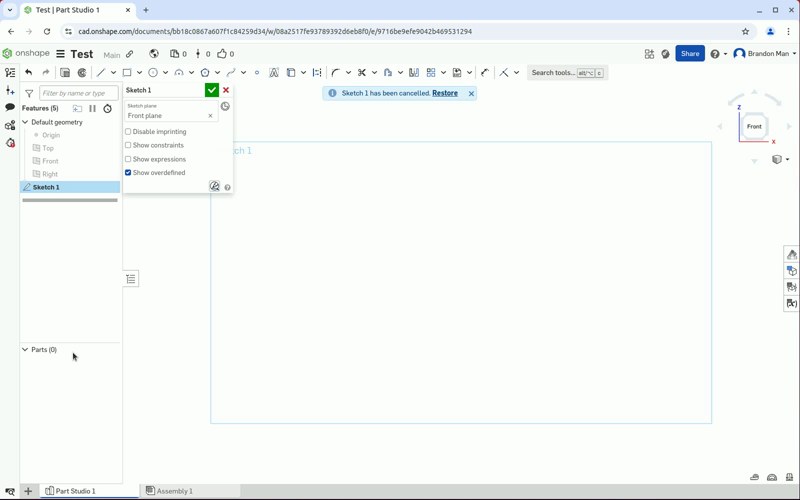
key(c)
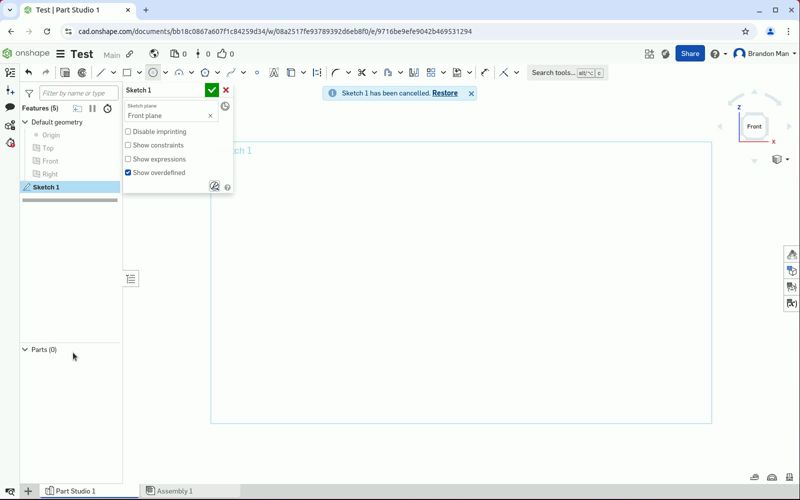
key_down(shift)
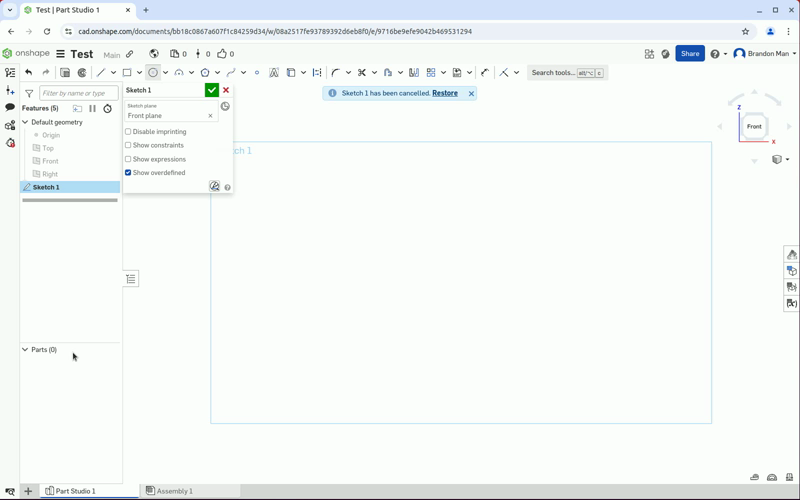
mouse_move(368, 225)
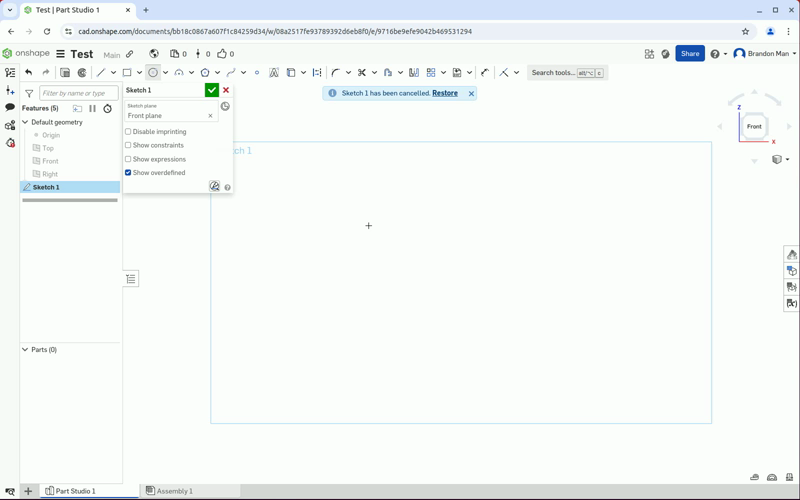
click(368, 225)
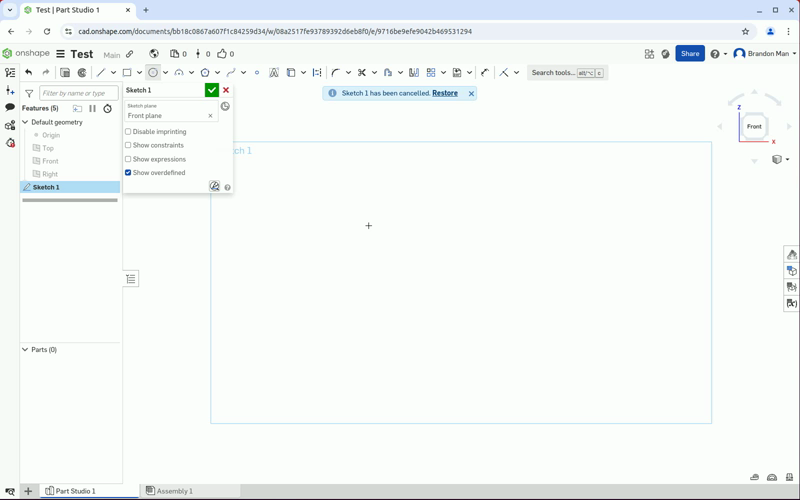
key_up(shift)
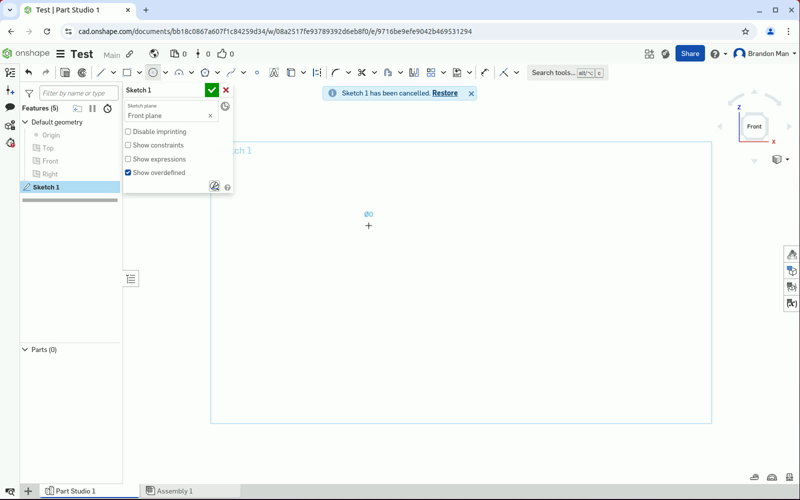
mouse_move(388, 225)
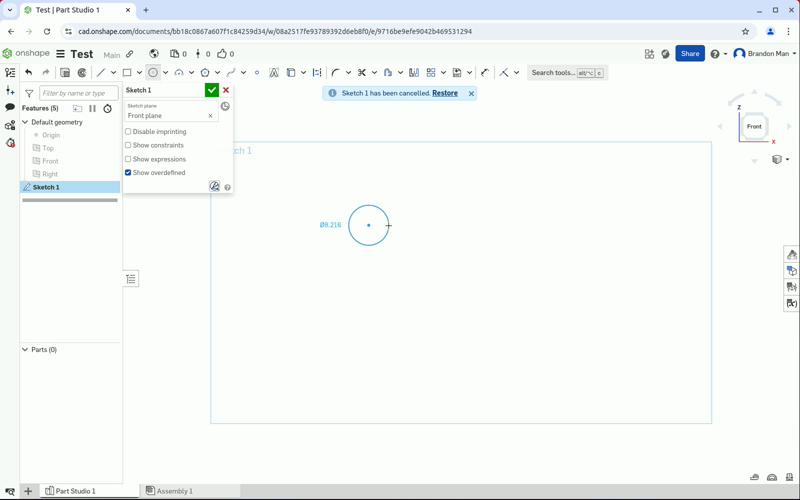
click(388, 225)
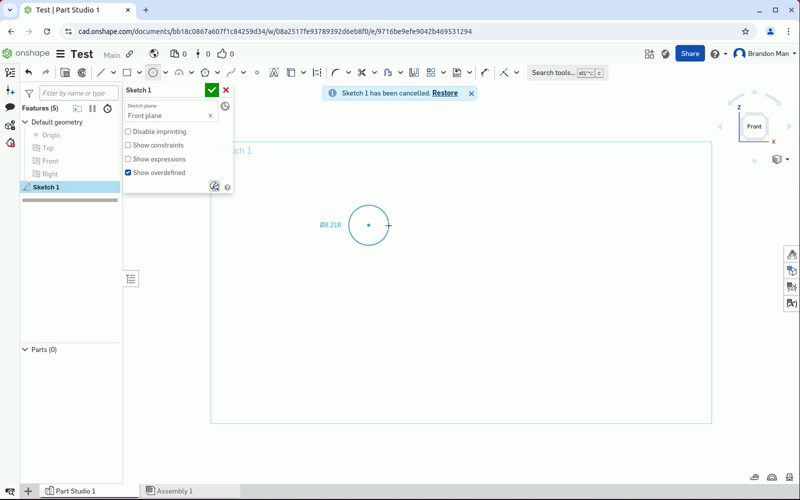
key(esc)
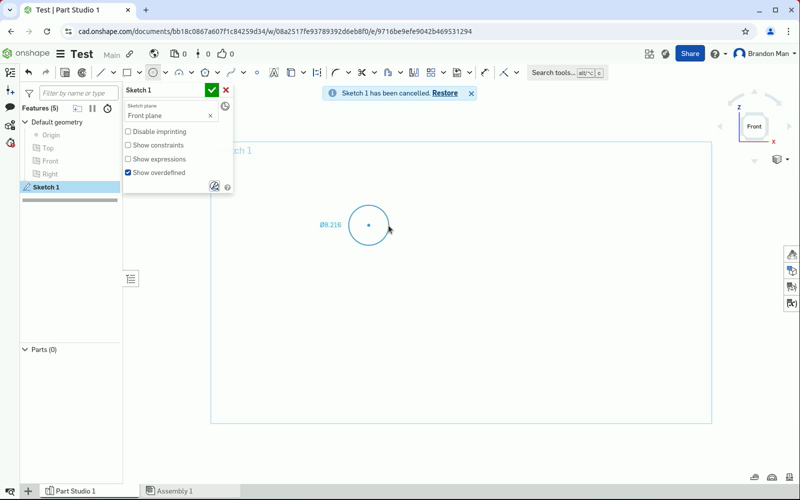
mouse_move(366, 219)
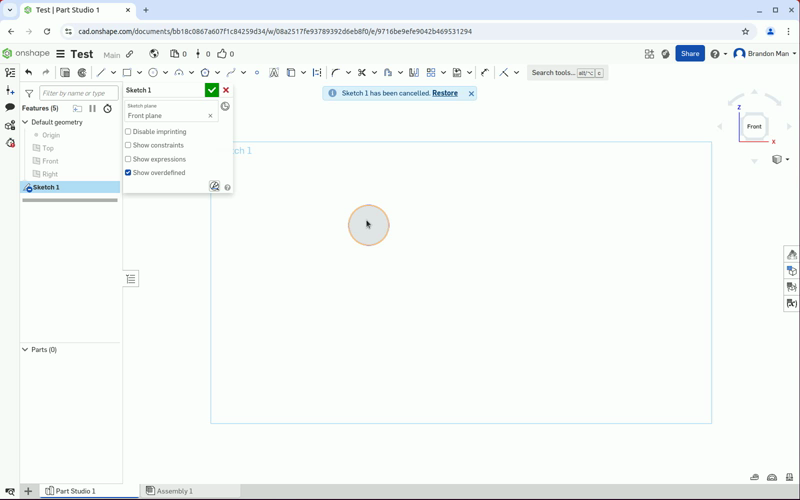
scroll(6)
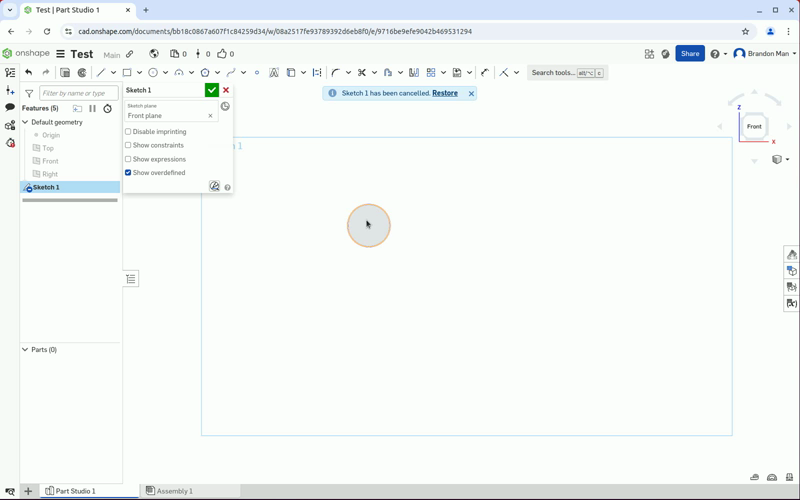
scroll(6)
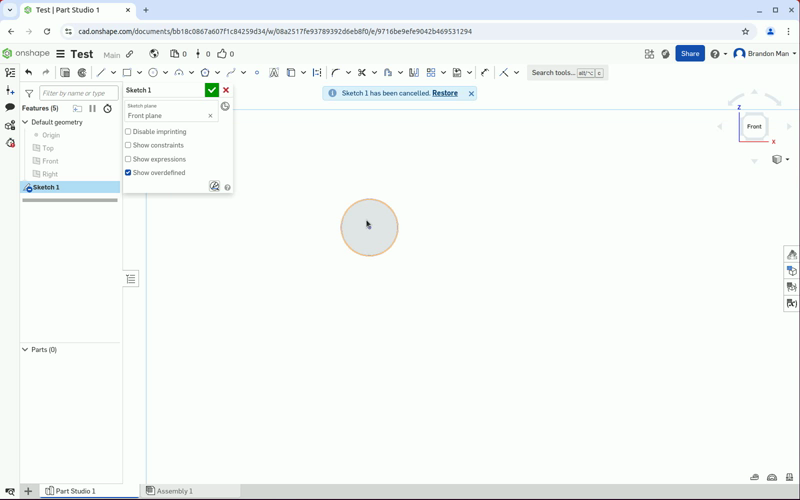
scroll(6)
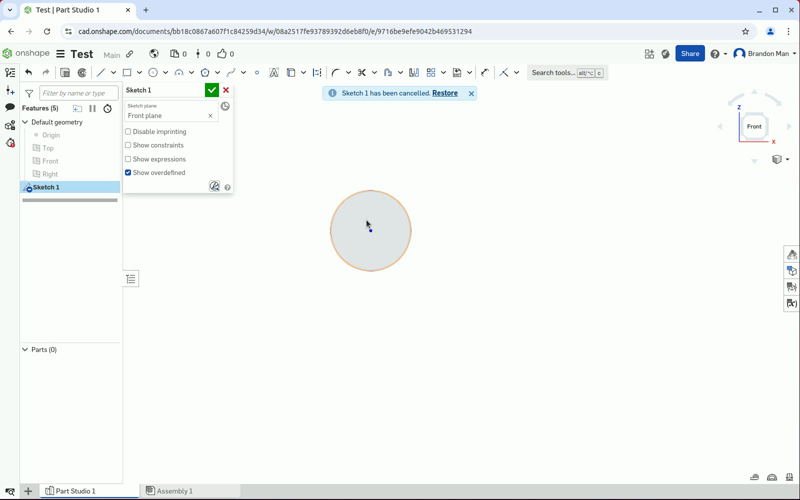
scroll(6)
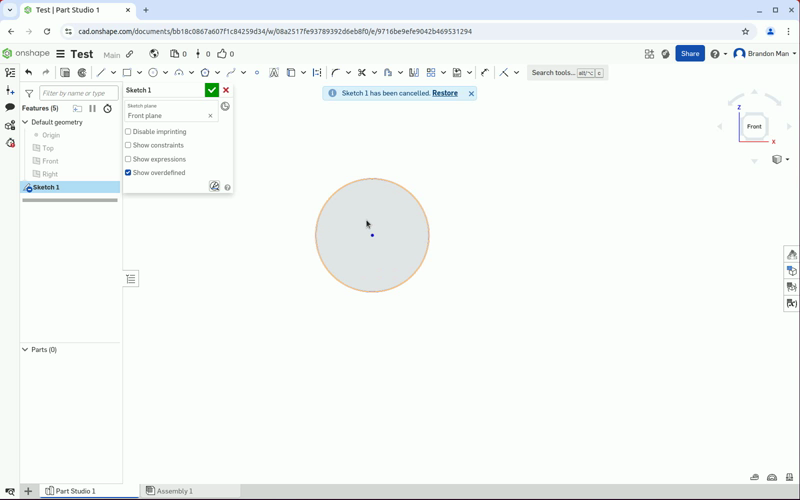
scroll(6)
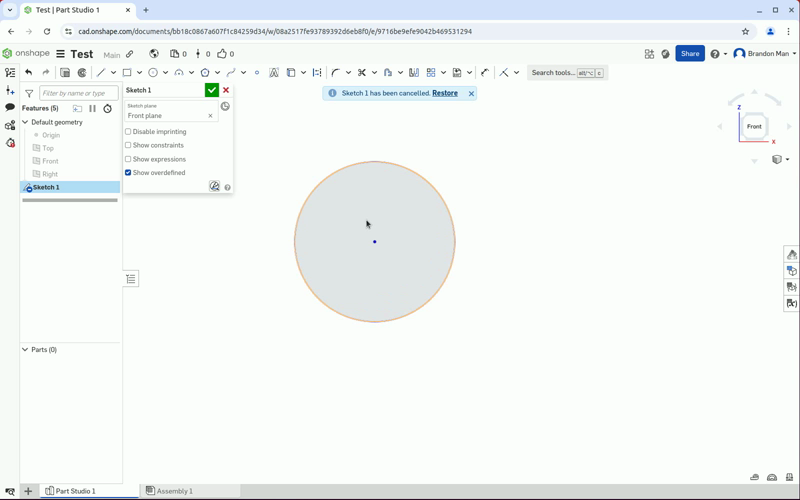
scroll(6)
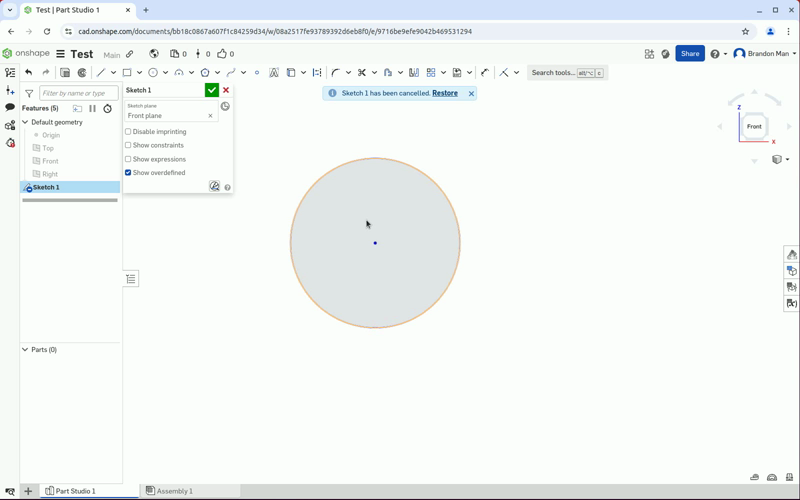
scroll(6)
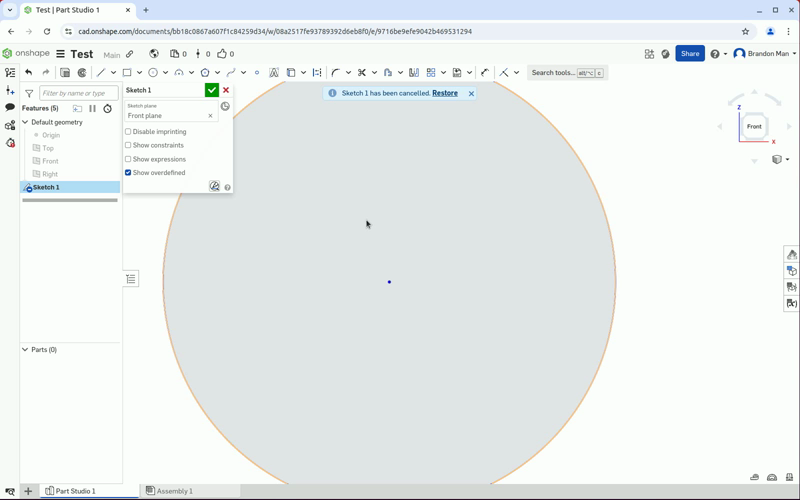
click(366, 219)
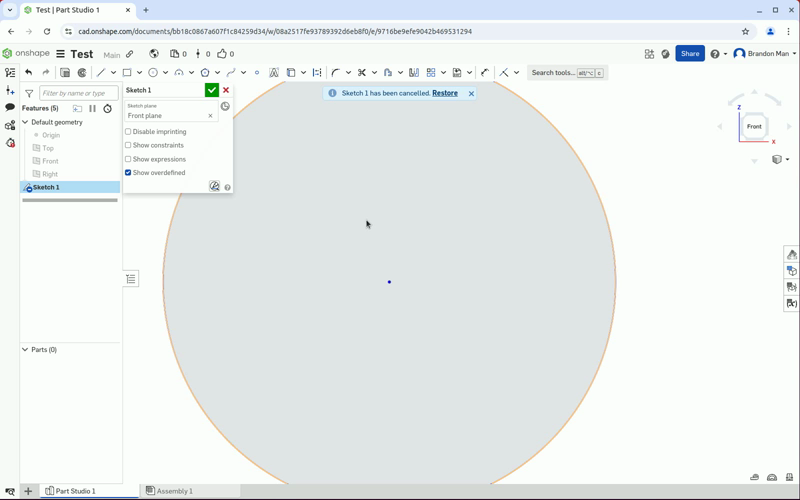
scroll(-6)
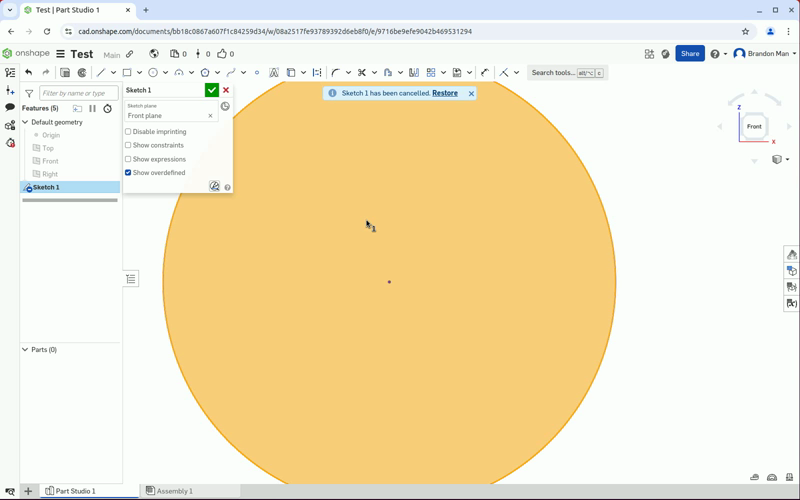
scroll(-6)
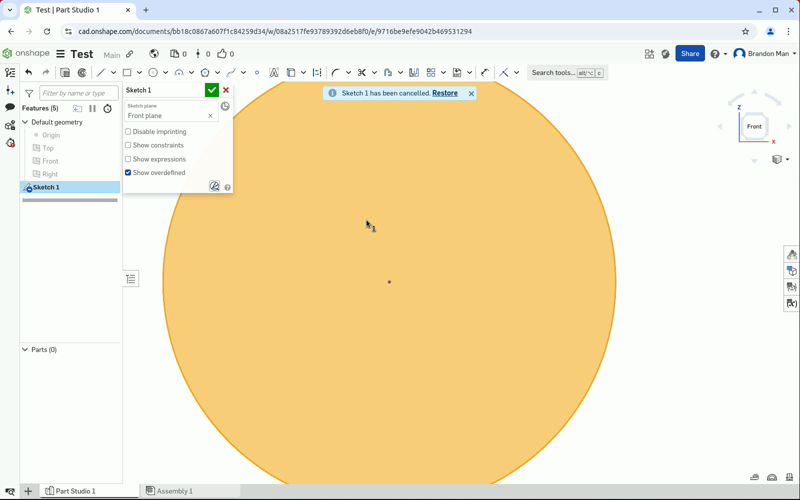
scroll(-6)
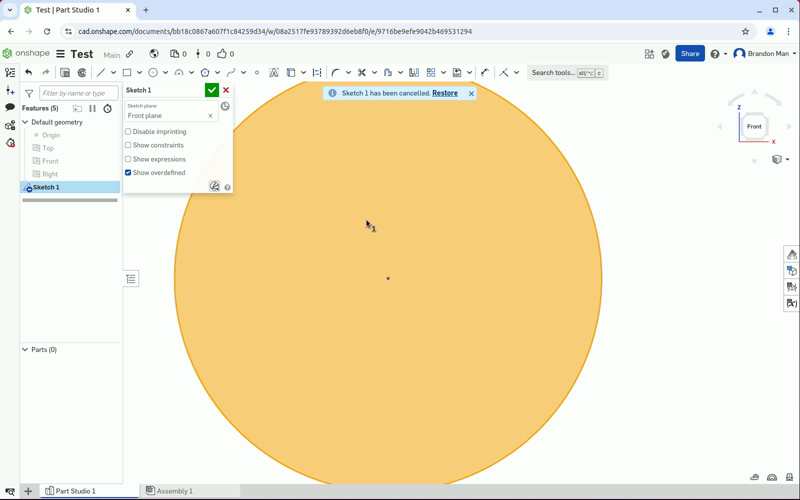
scroll(-6)
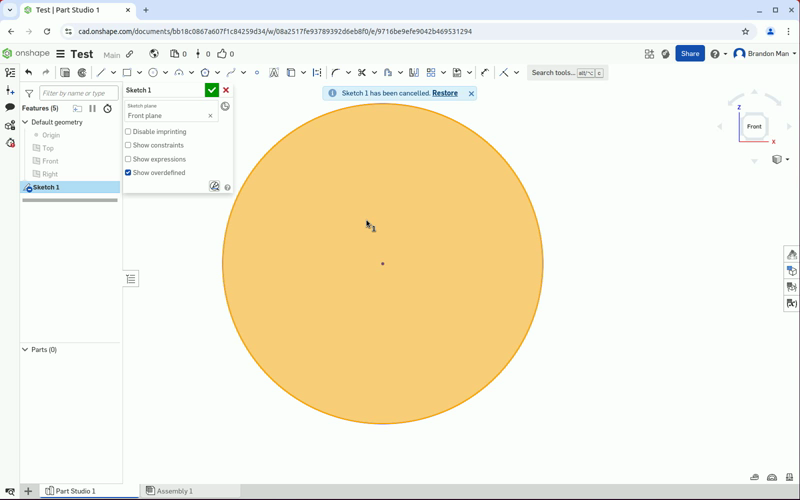
scroll(-6)
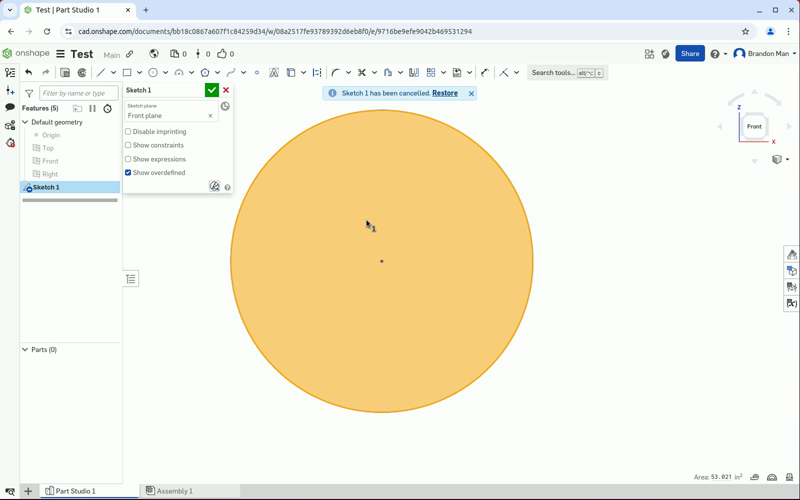
scroll(-6)
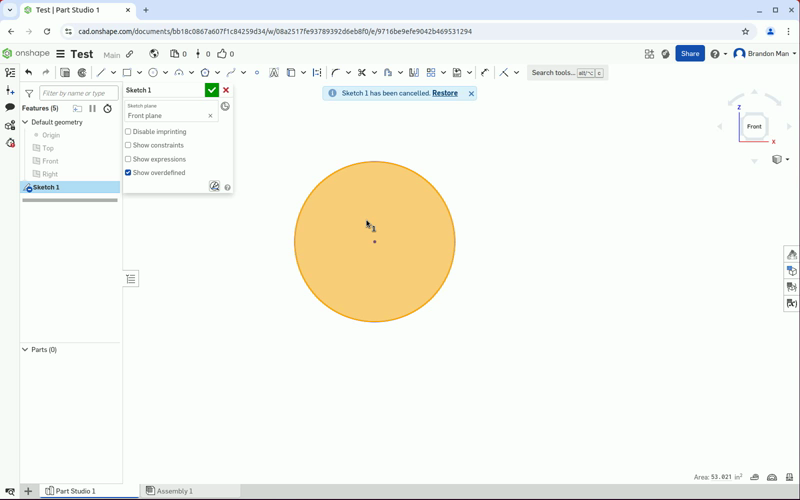
scroll(-6)
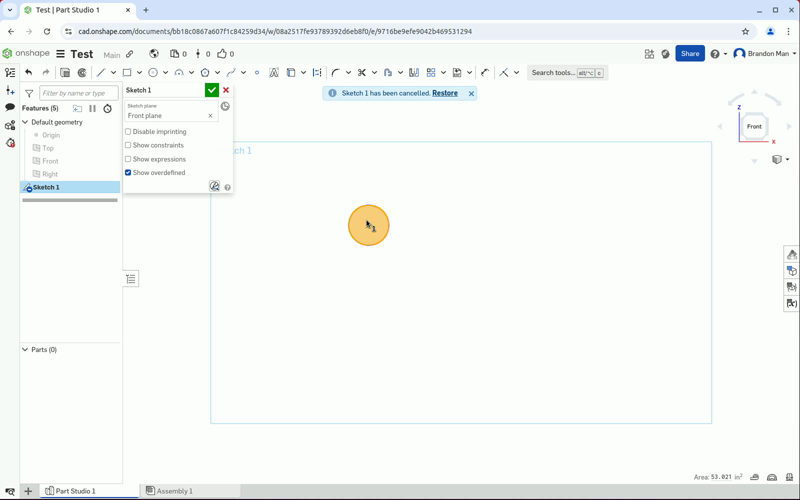
mouse_move(73, 352)
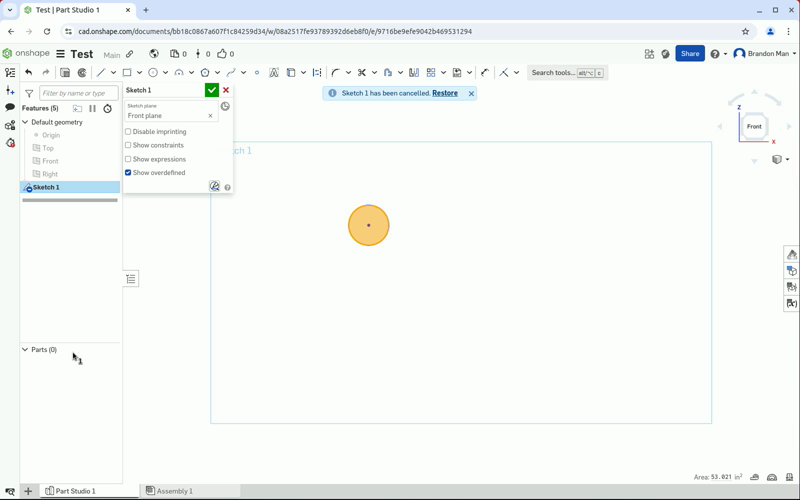
key(shift+y)
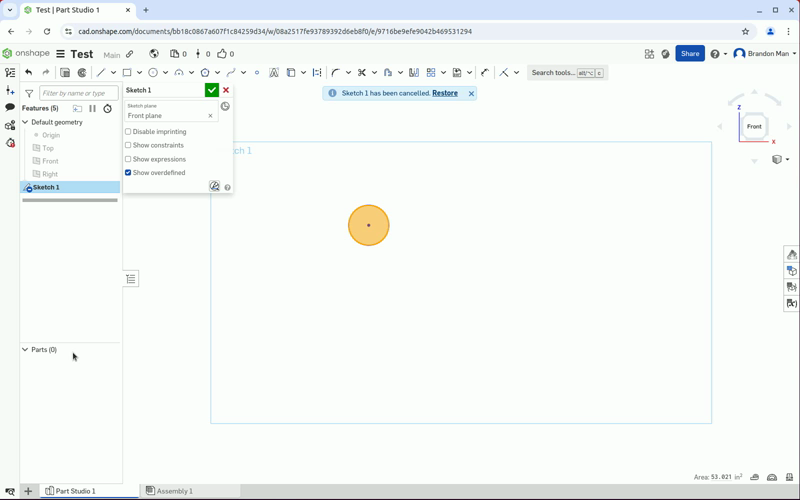
key(shift+e)
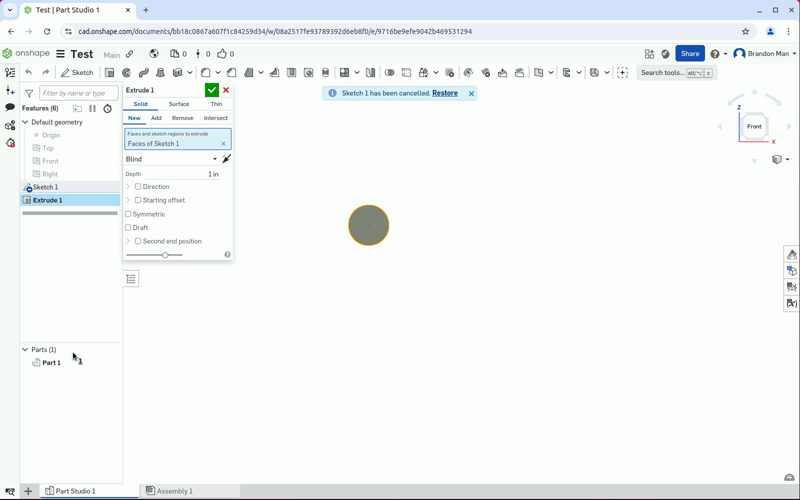
mouse_move(143, 106)
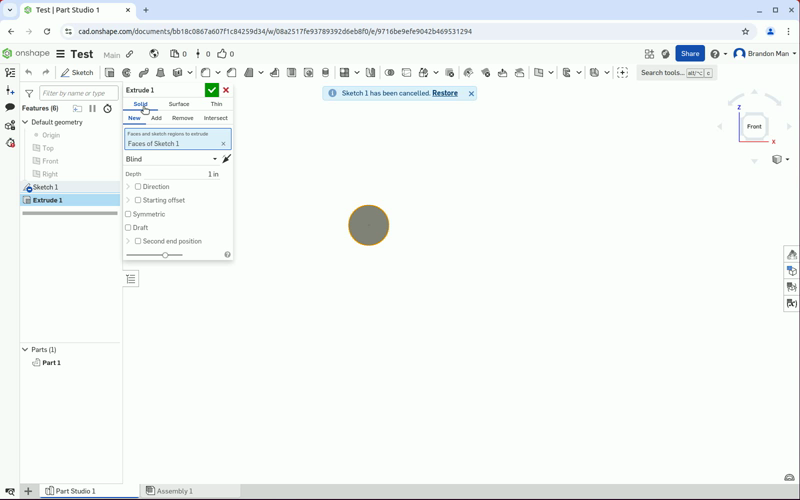
click(143, 106)
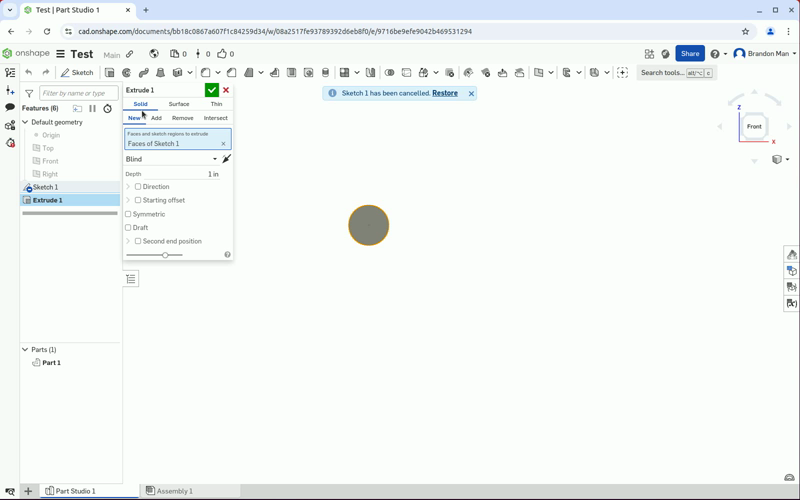
mouse_move(137, 120)
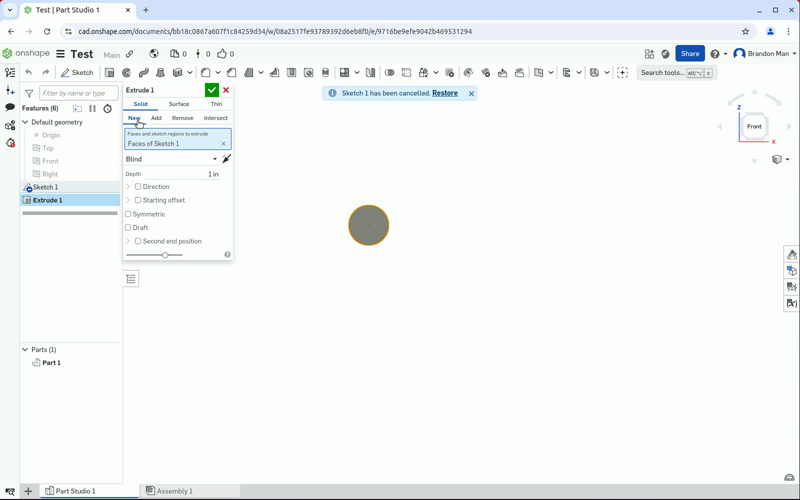
click(137, 120)
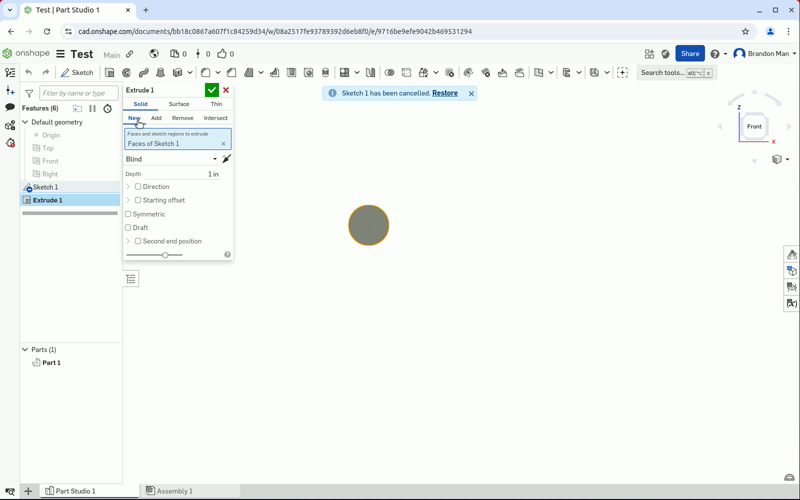
key(tab, 4)
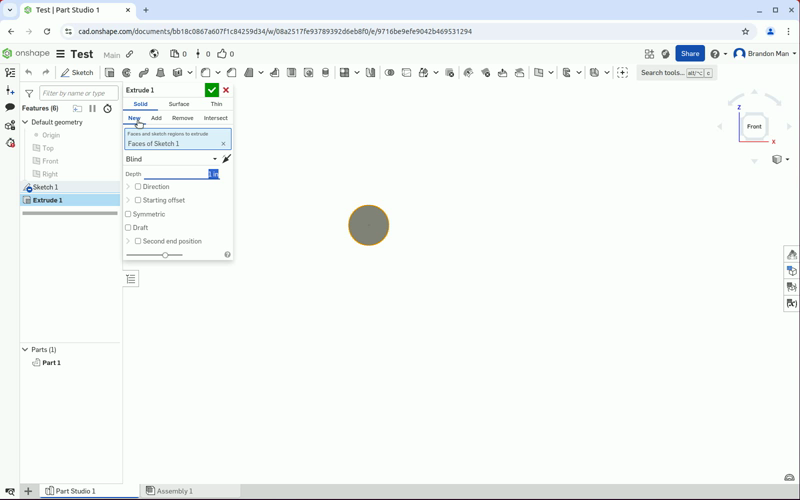
text(9.628)
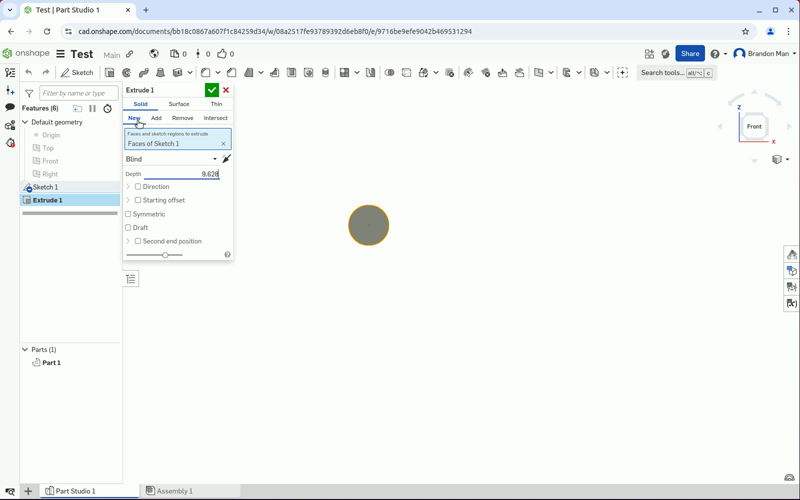
key(enter)
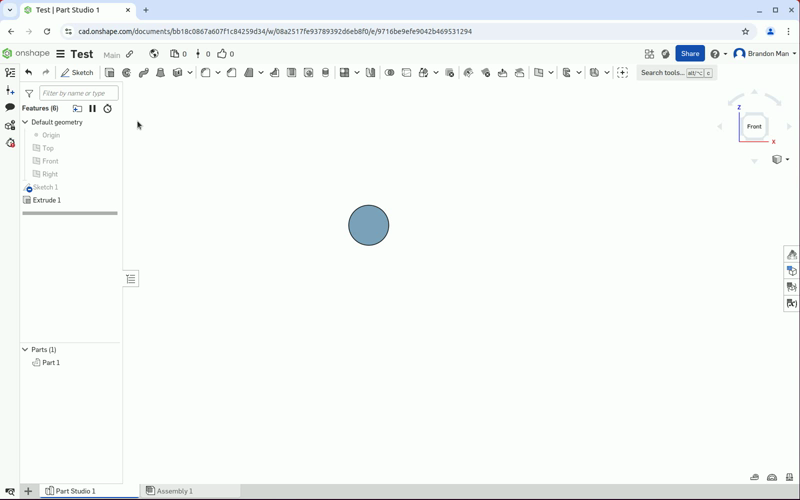
key(shift+h)
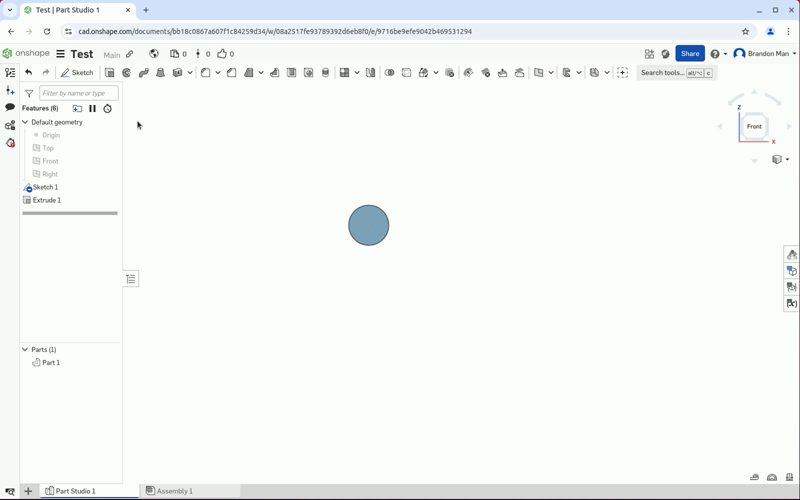
key(shift+h)
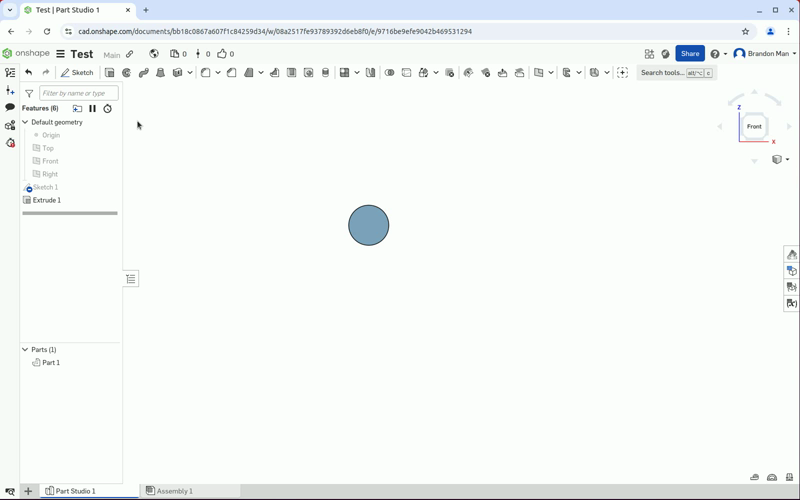
mouse_move(73, 189)
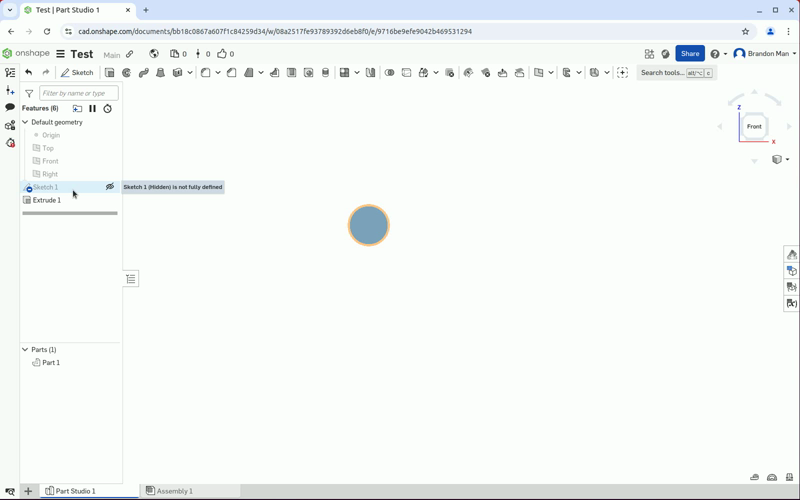
click(73, 189)
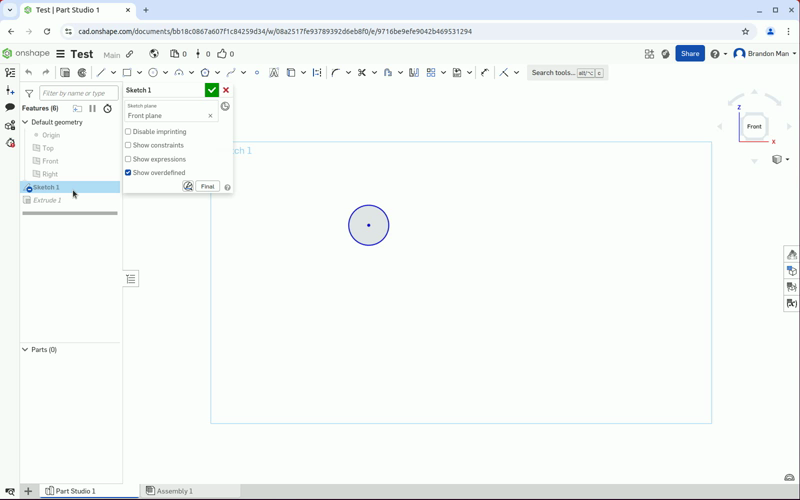
mouse_move(229, 92)
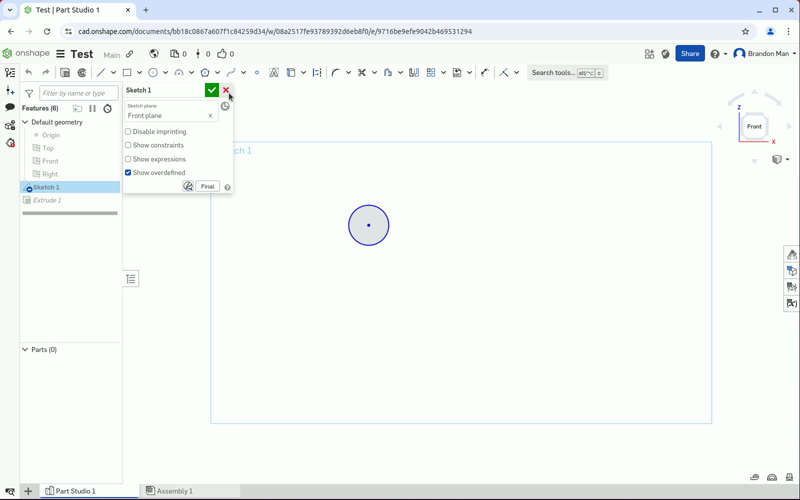
click(229, 92)
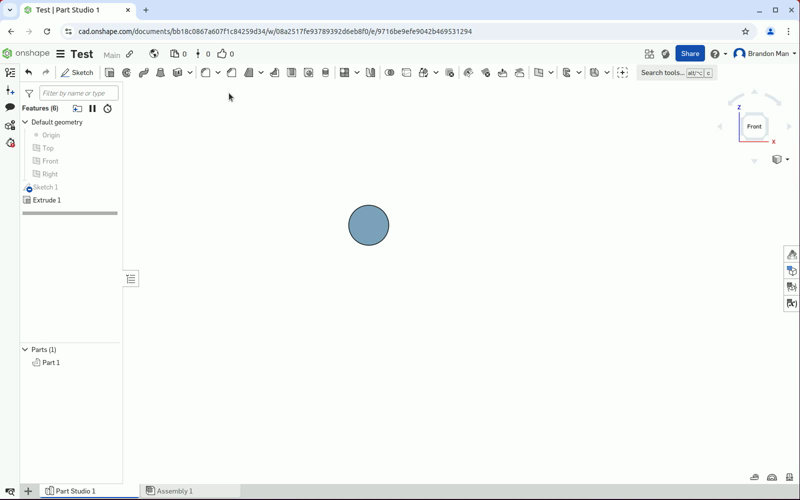
mouse_move(541, 75)
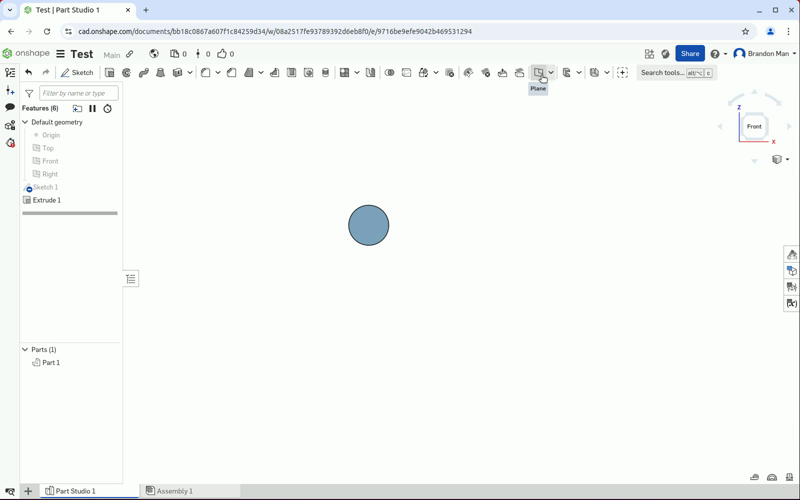
click(541, 75)
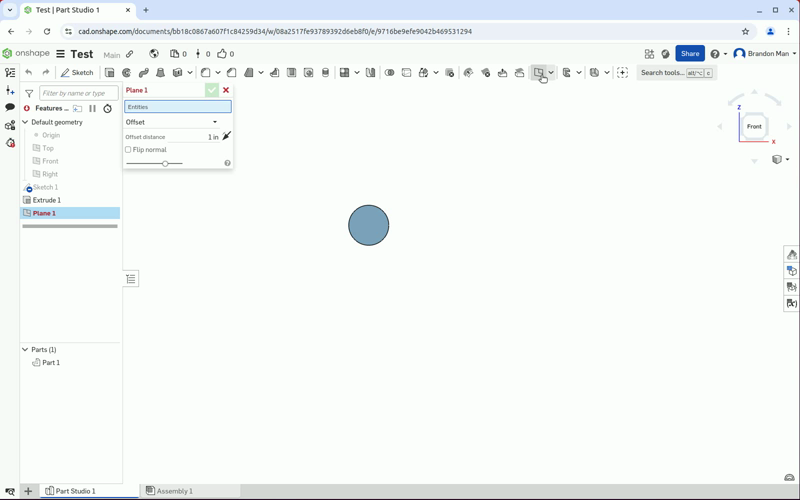
mouse_move(73, 163)
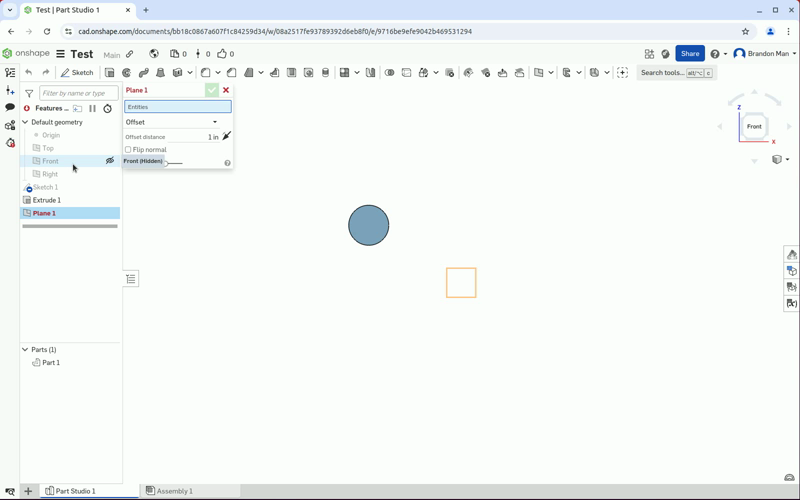
click(73, 163)
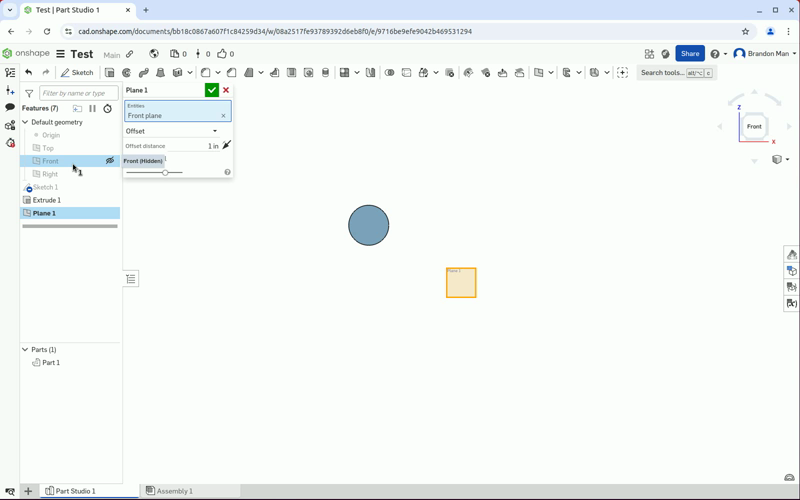
key(tab, 2)
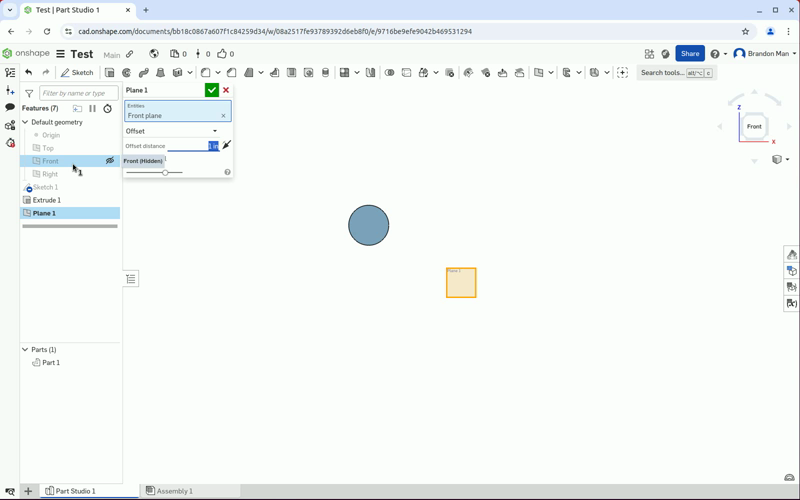
text(9.613)
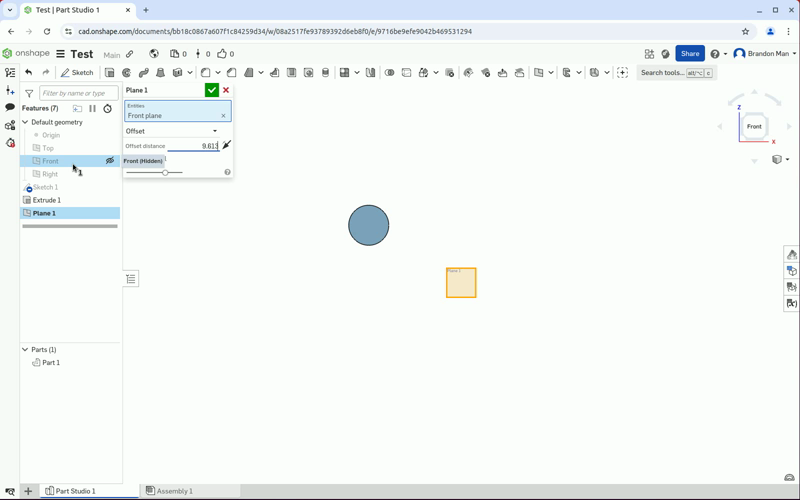
key(enter, 2)
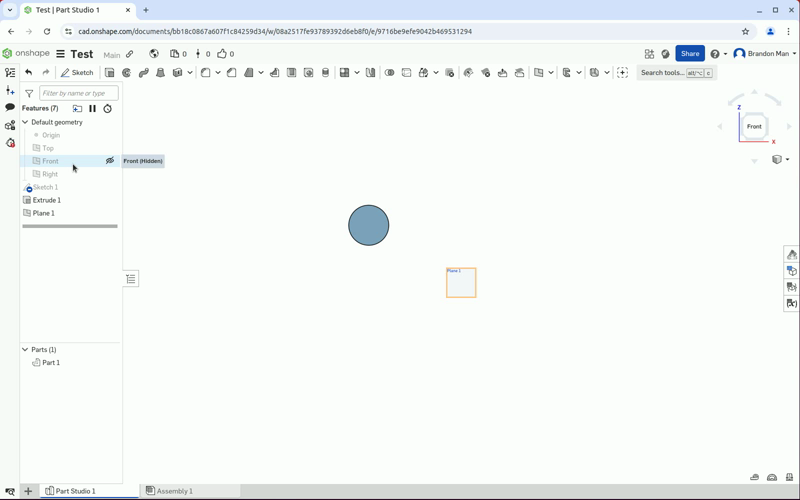
key(shift+s)
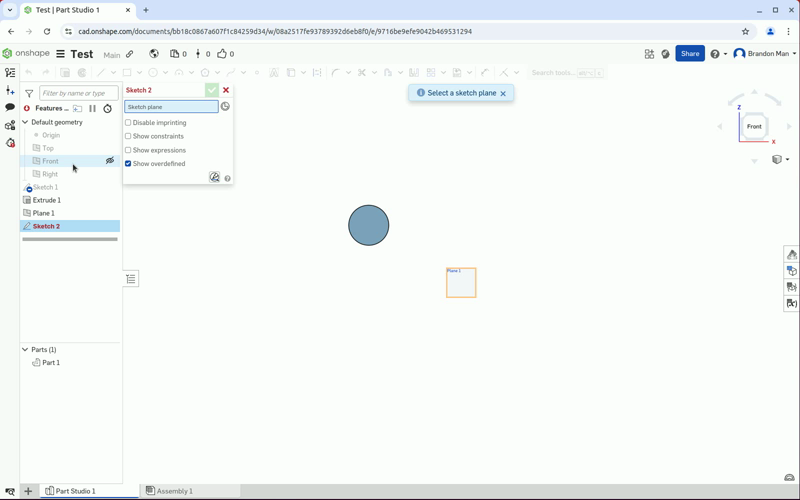
mouse_move(73, 215)
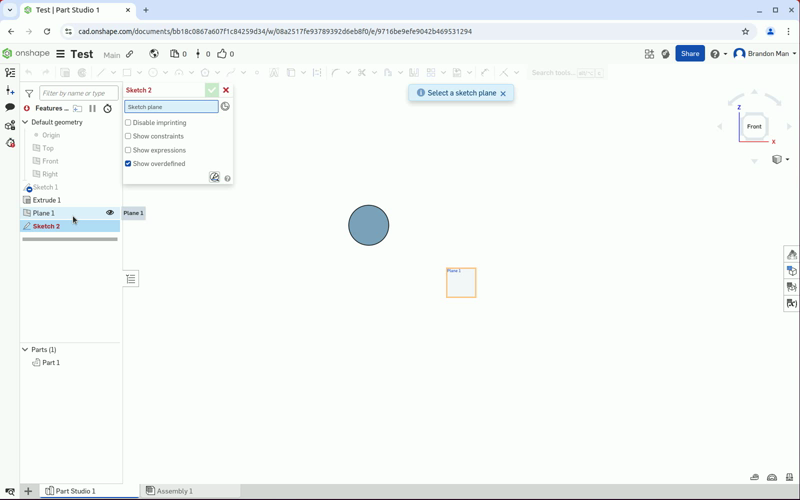
click(73, 215)
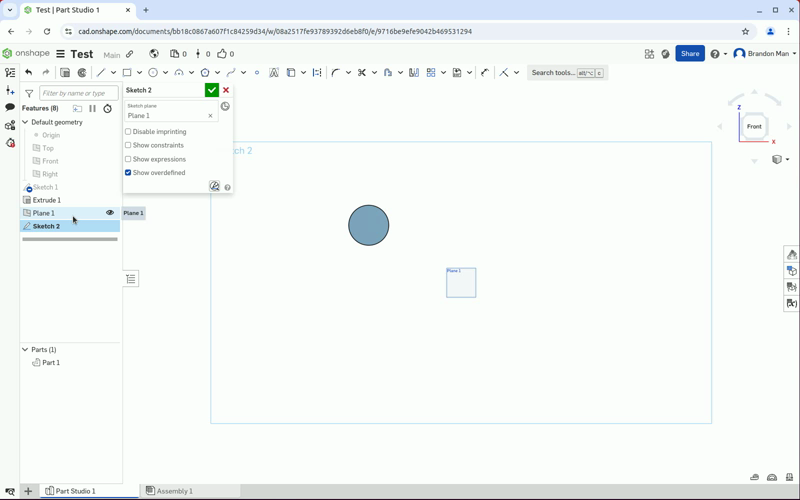
mouse_move(73, 352)
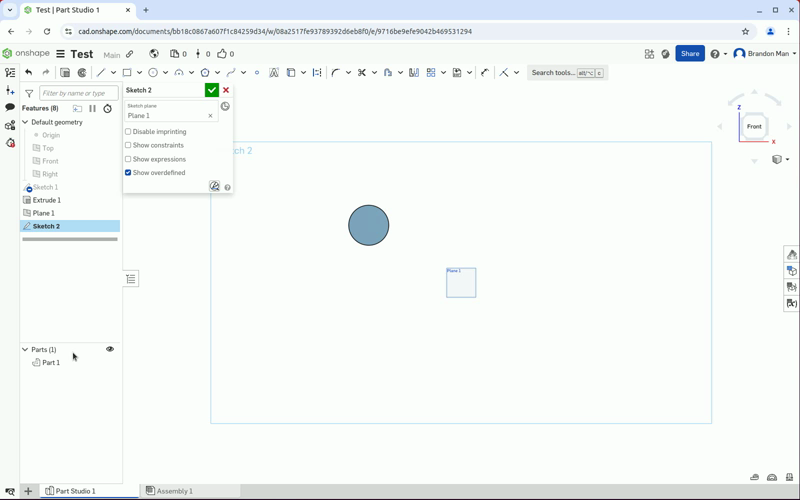
key(y)
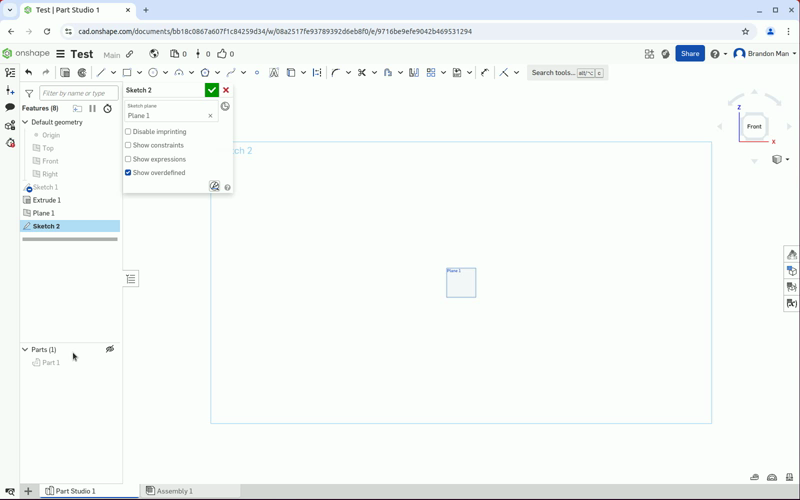
key(c)
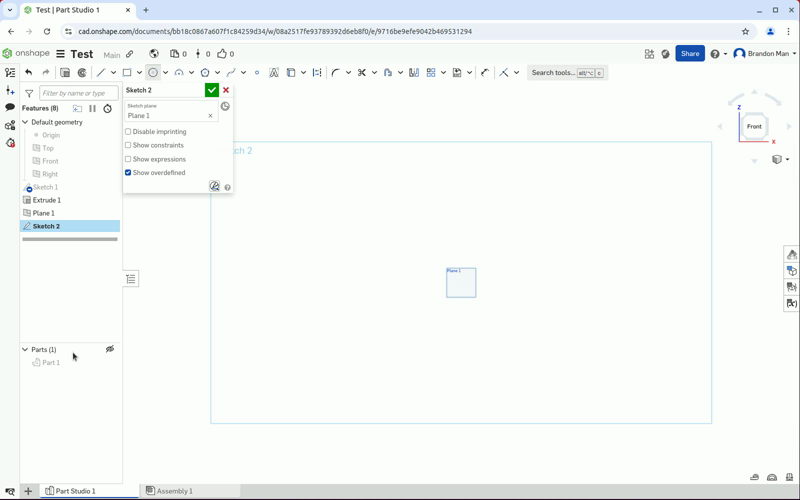
key_down(shift)
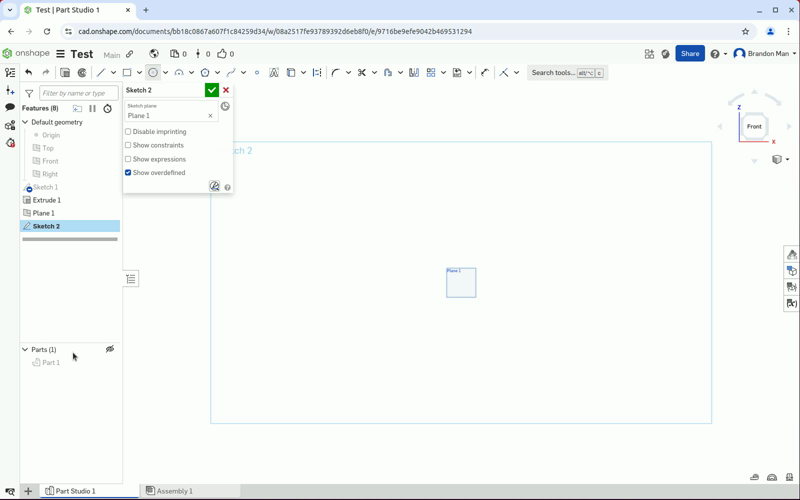
mouse_move(368, 225)
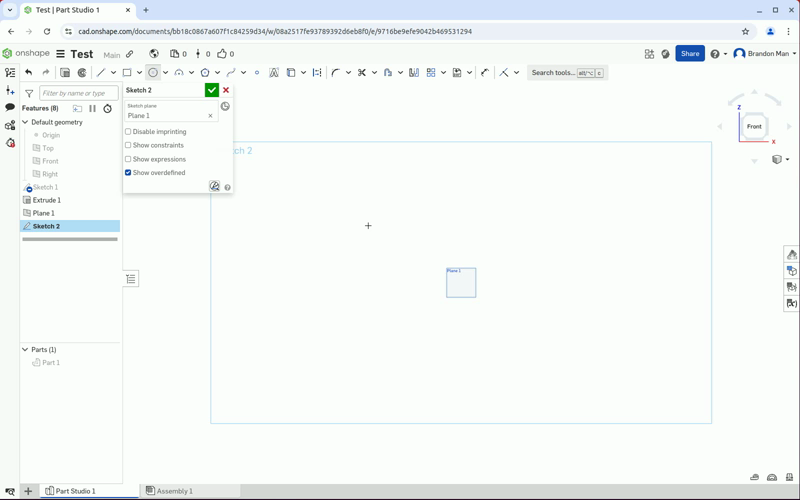
click(368, 225)
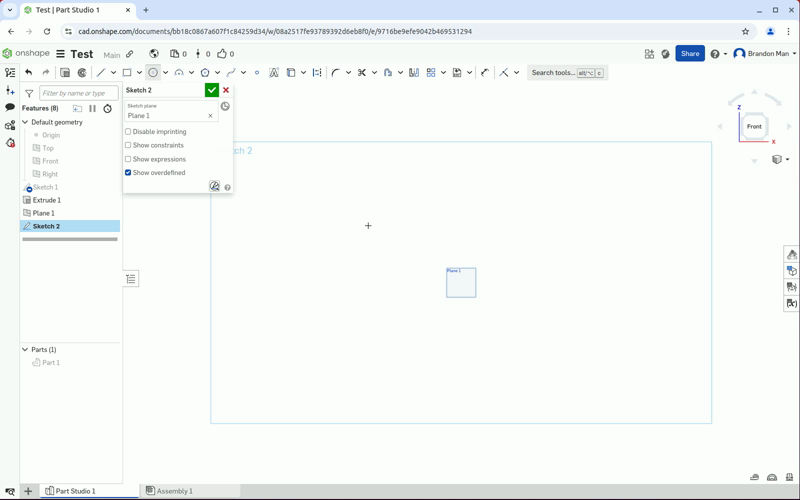
key_up(shift)
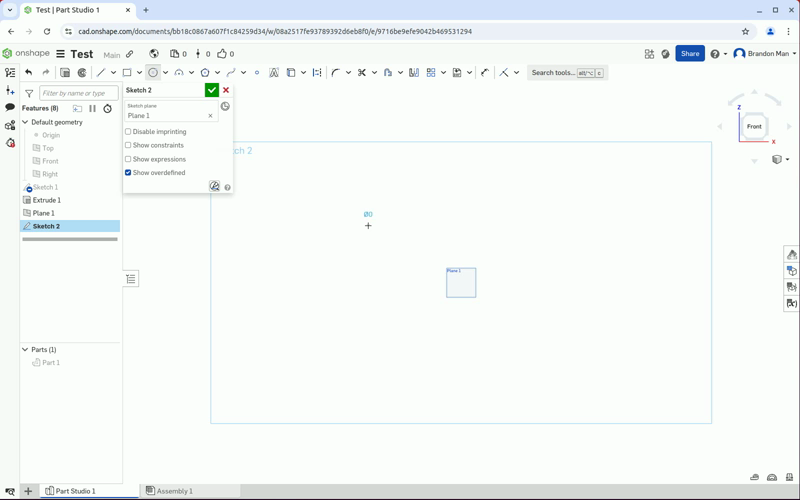
mouse_move(384, 225)
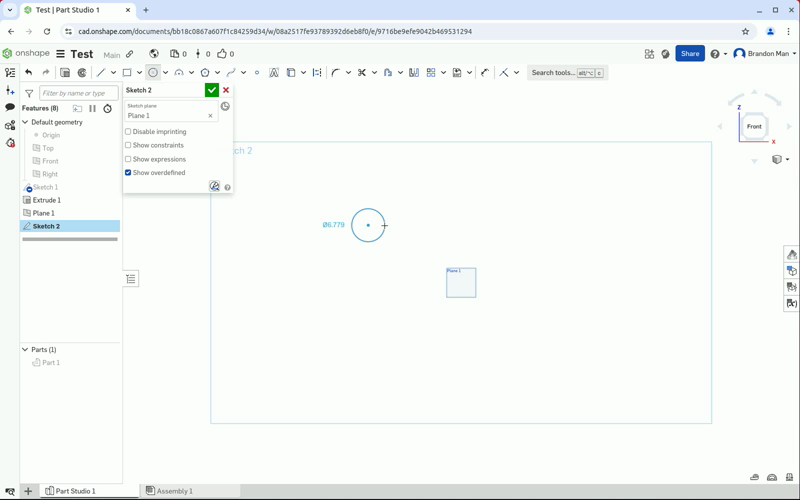
click(384, 225)
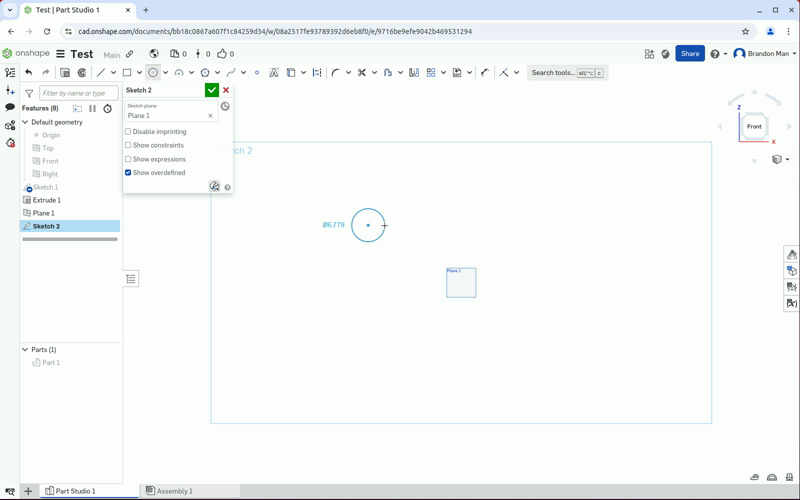
key(esc)
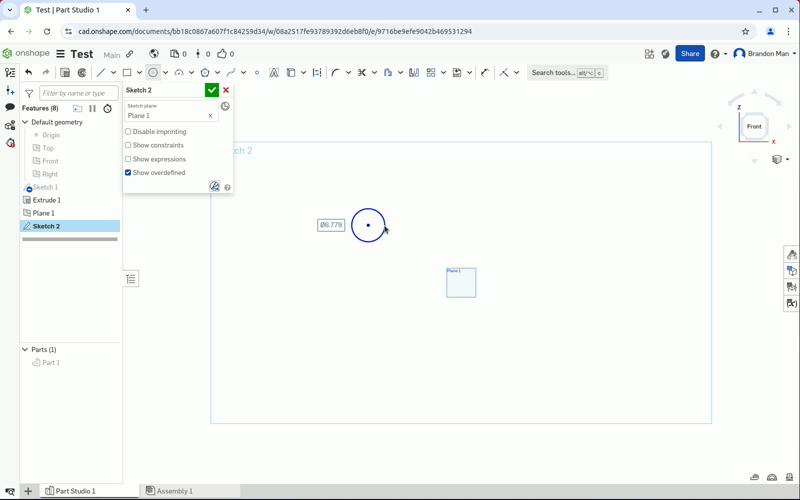
mouse_move(366, 225)
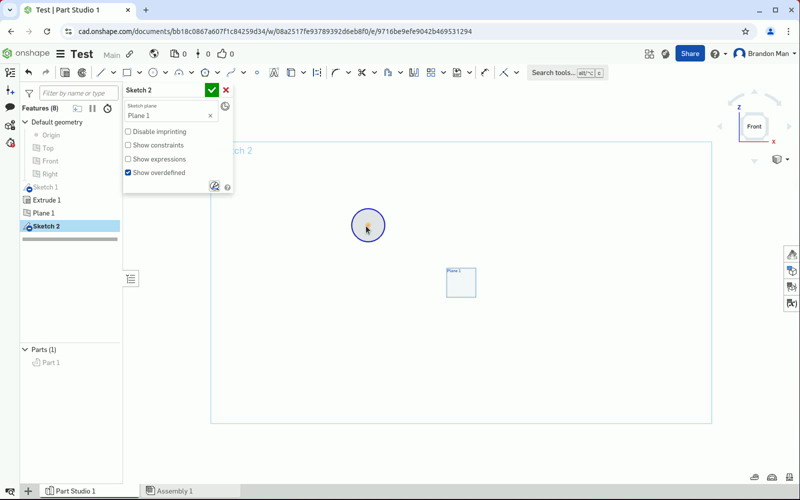
scroll(6)
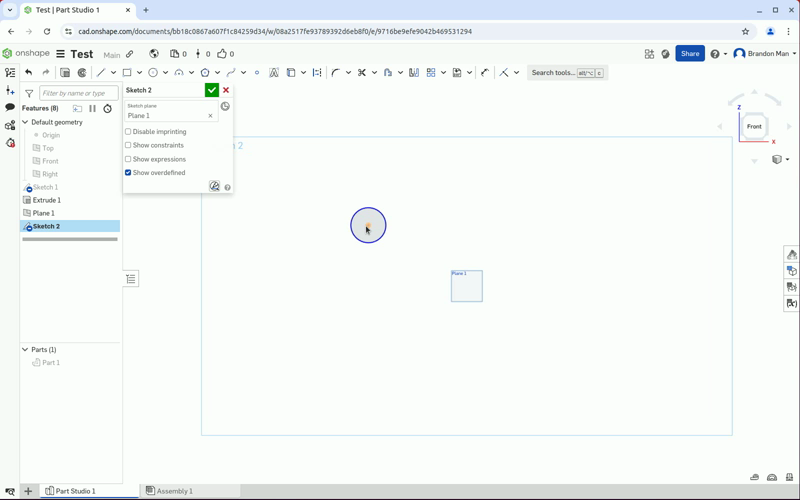
scroll(6)
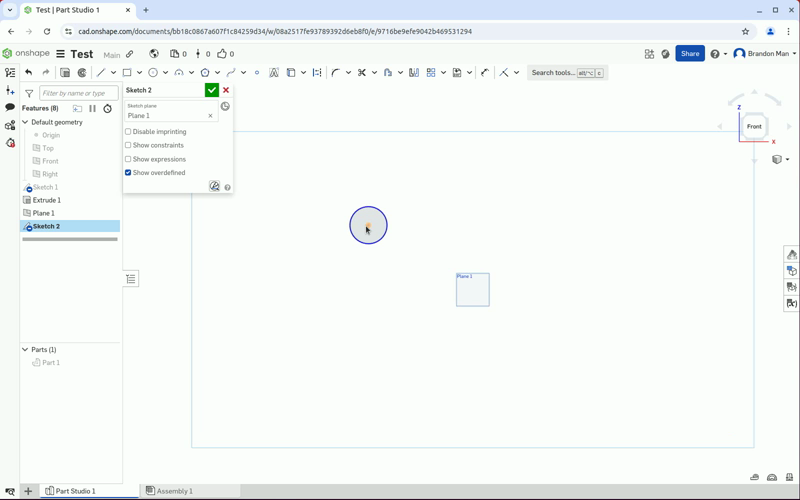
scroll(6)
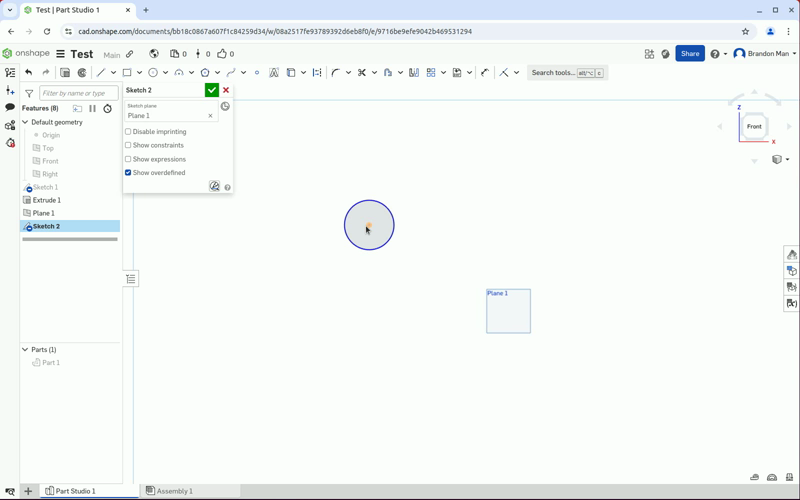
scroll(6)
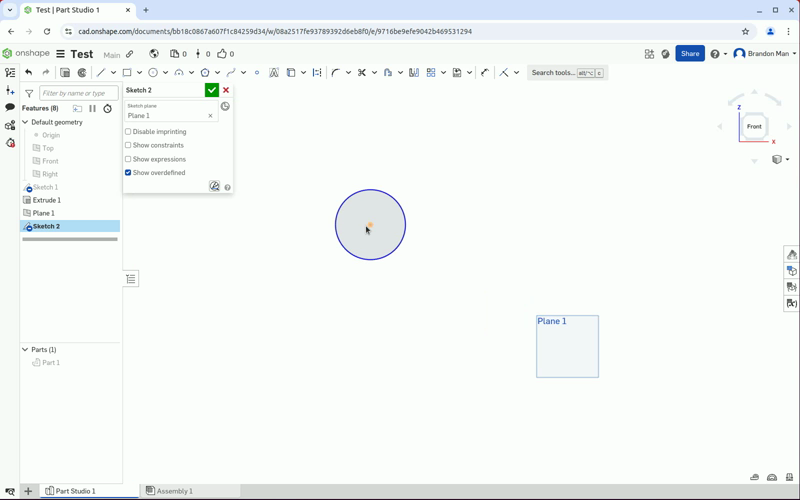
scroll(6)
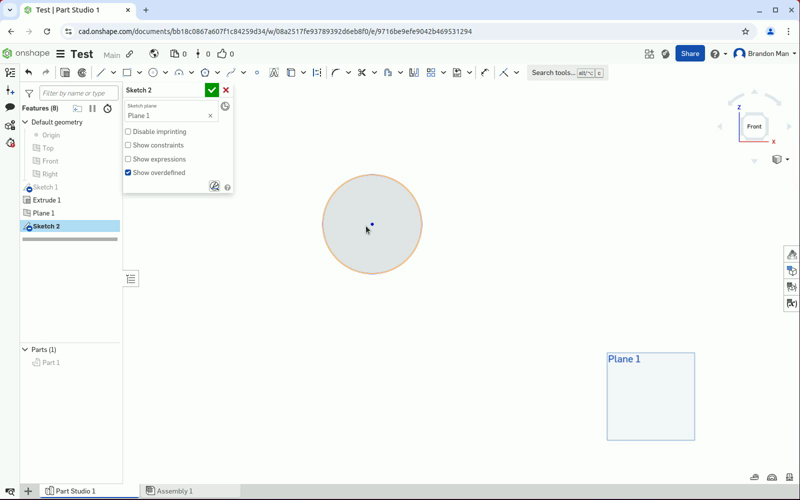
scroll(6)
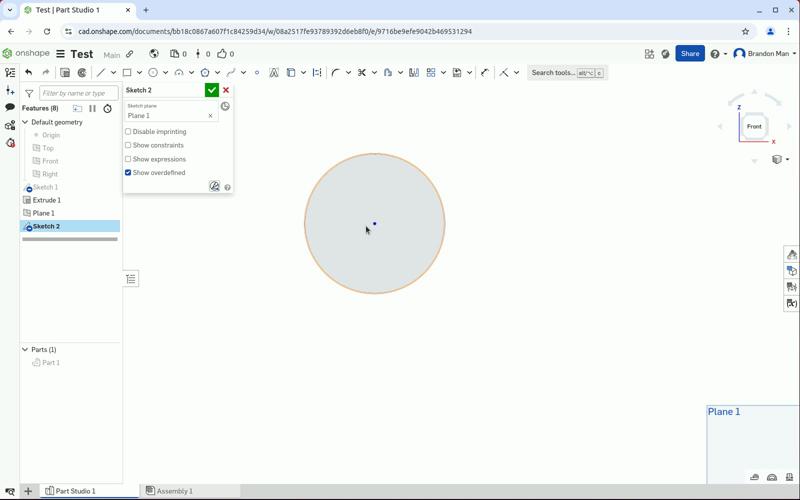
scroll(6)
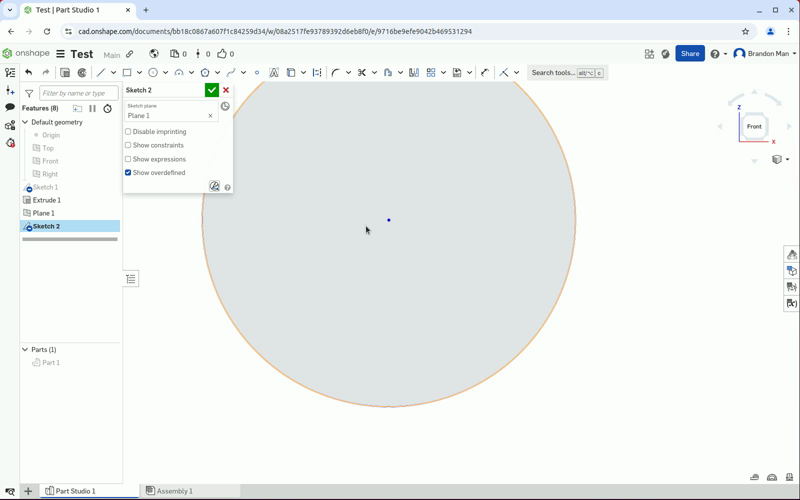
click(366, 225)
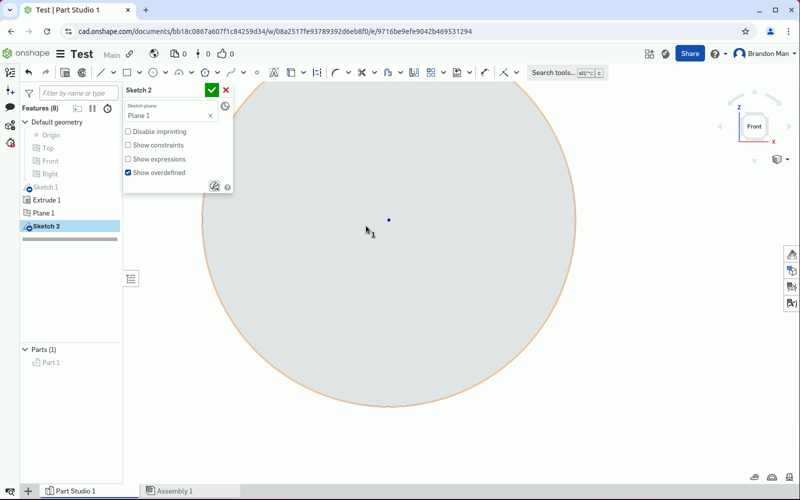
scroll(-6)
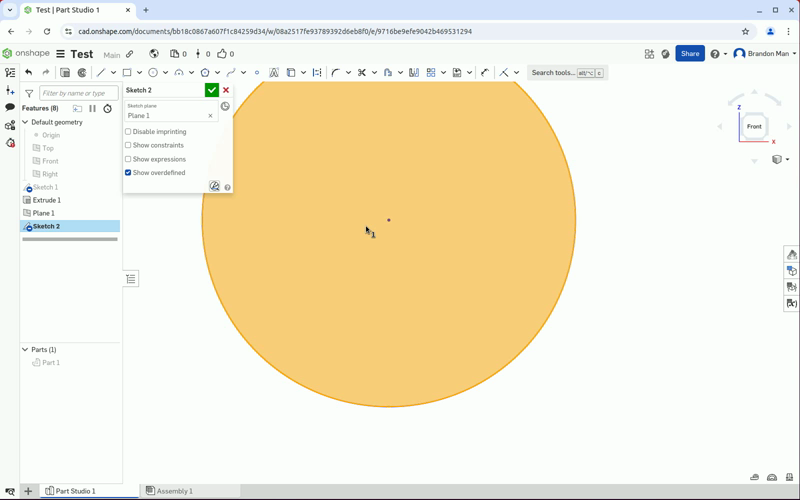
scroll(-6)
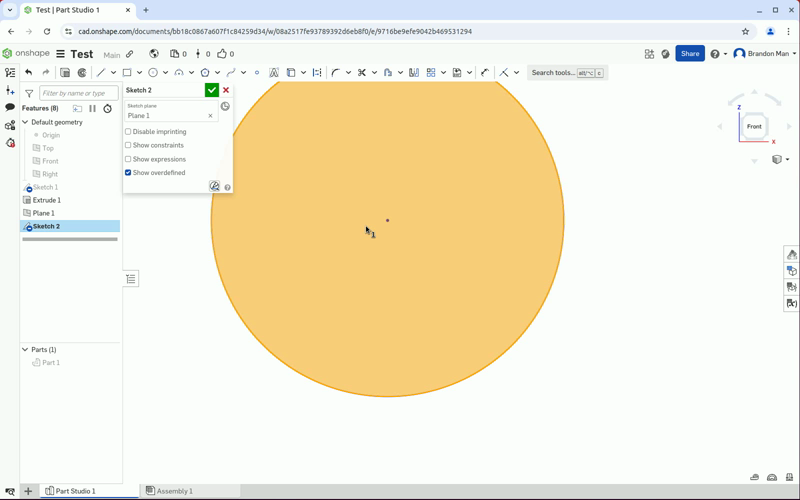
scroll(-6)
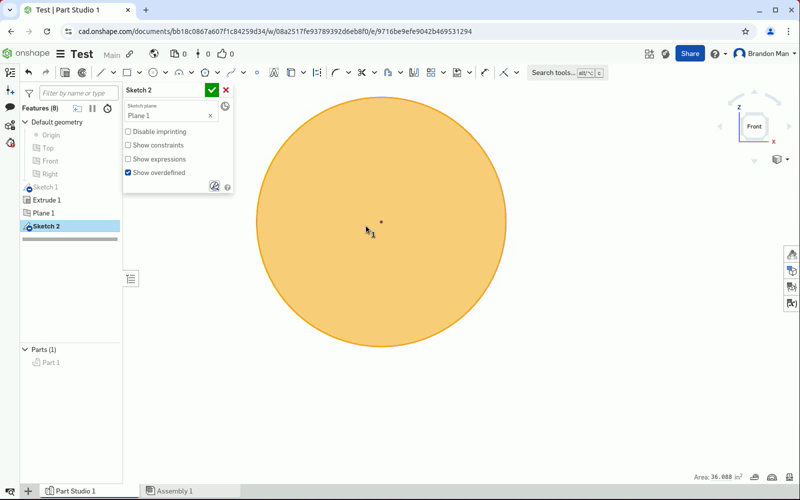
scroll(-6)
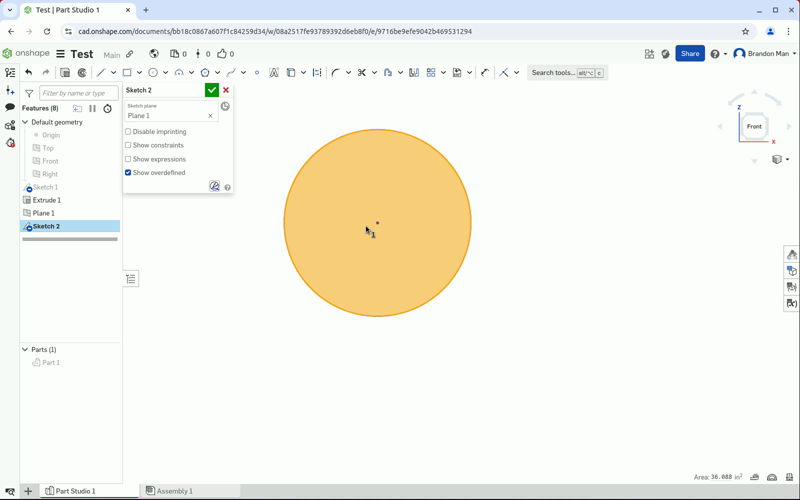
scroll(-6)
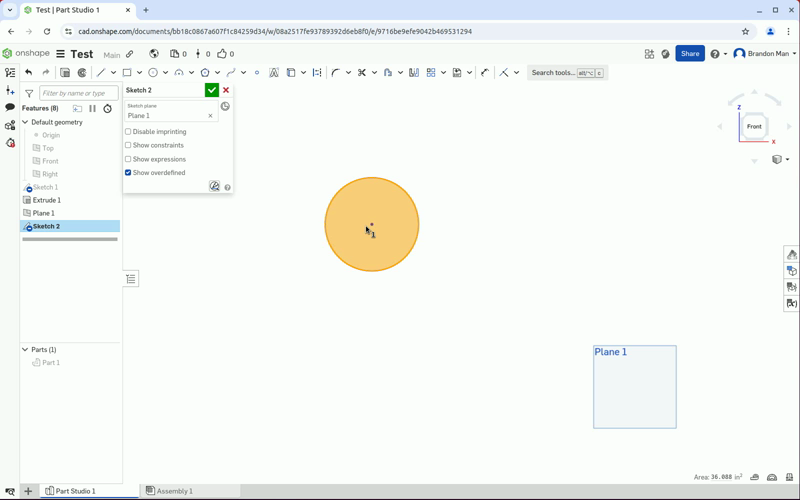
scroll(-6)
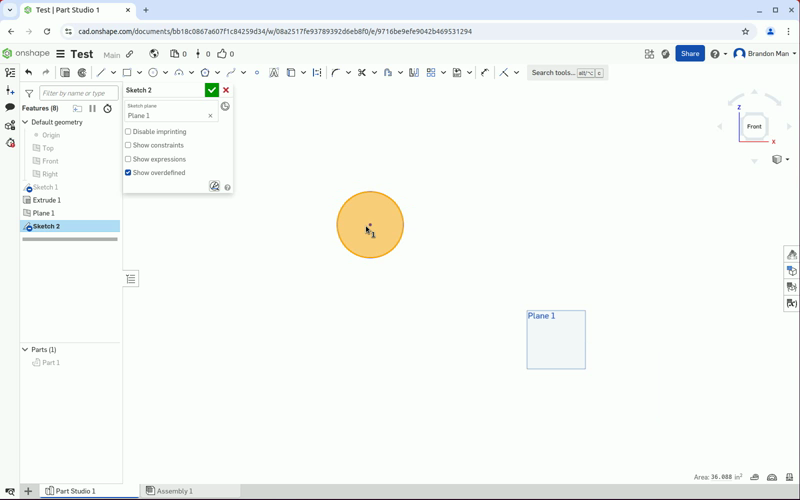
scroll(-6)
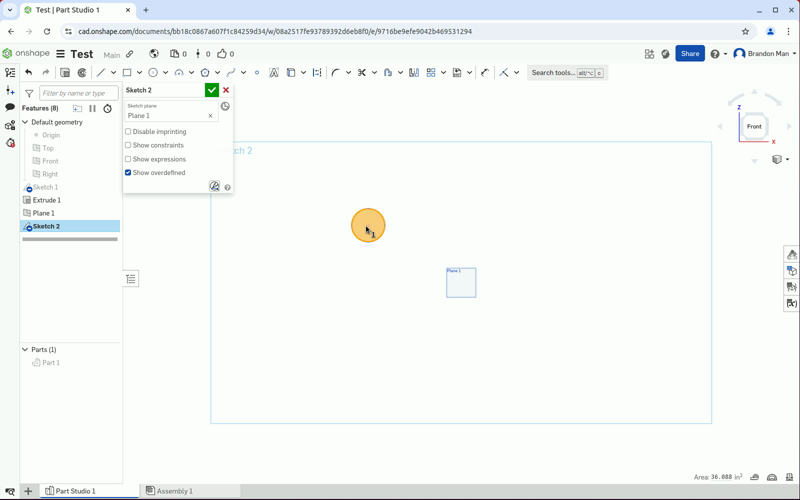
mouse_move(73, 352)
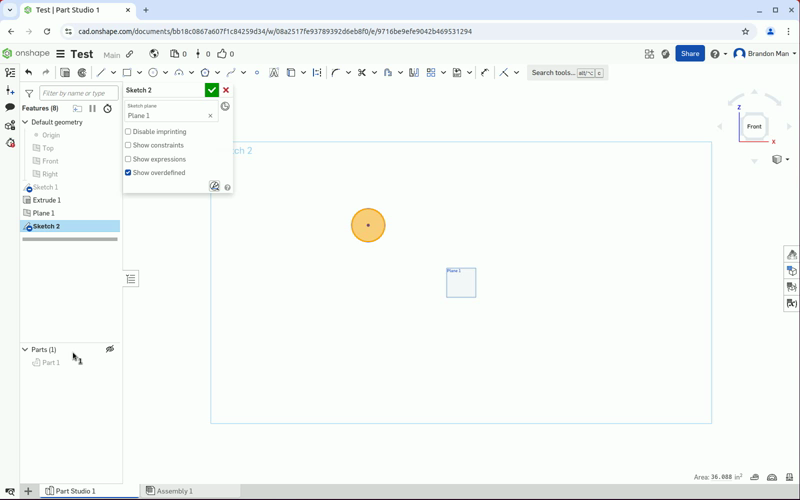
key(shift+y)
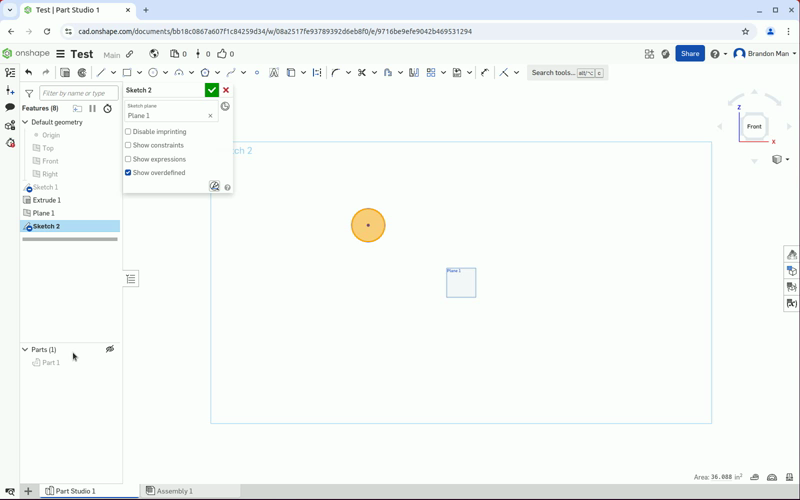
key(shift+e)
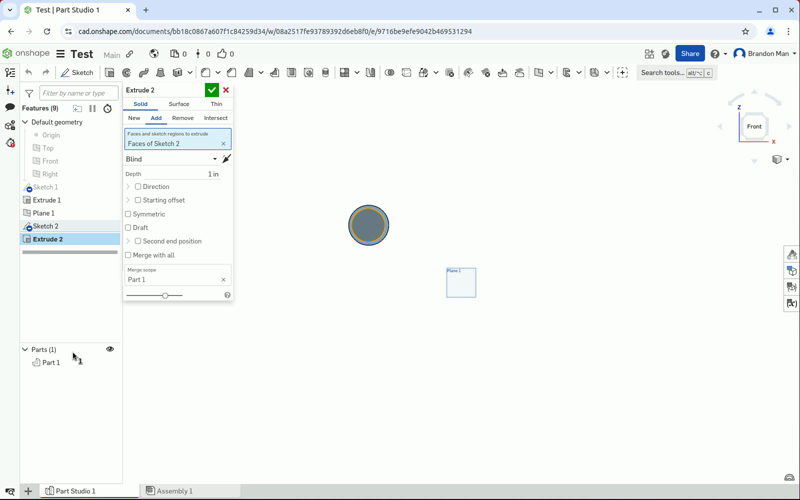
mouse_move(143, 106)
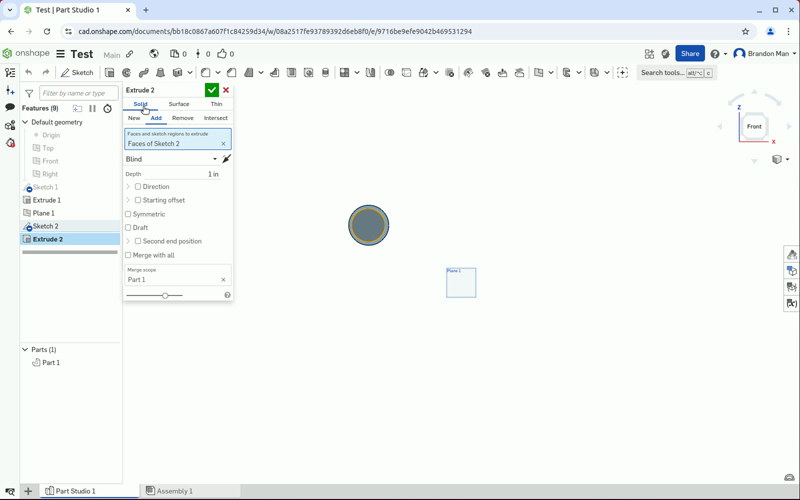
click(143, 106)
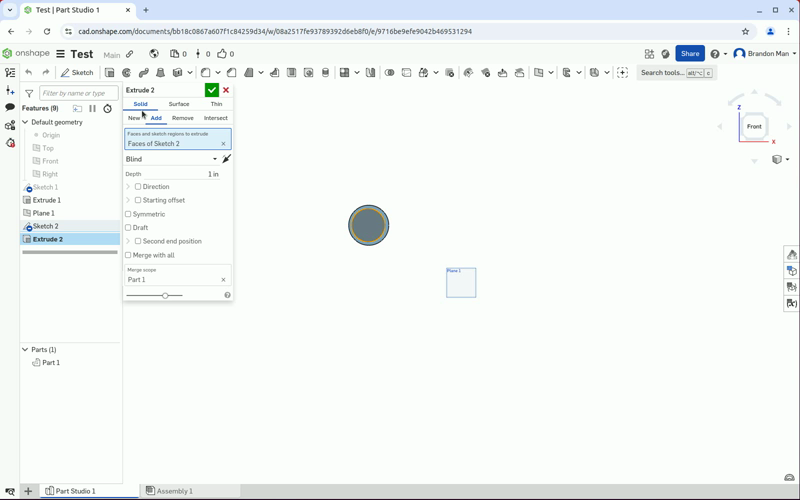
mouse_move(137, 120)
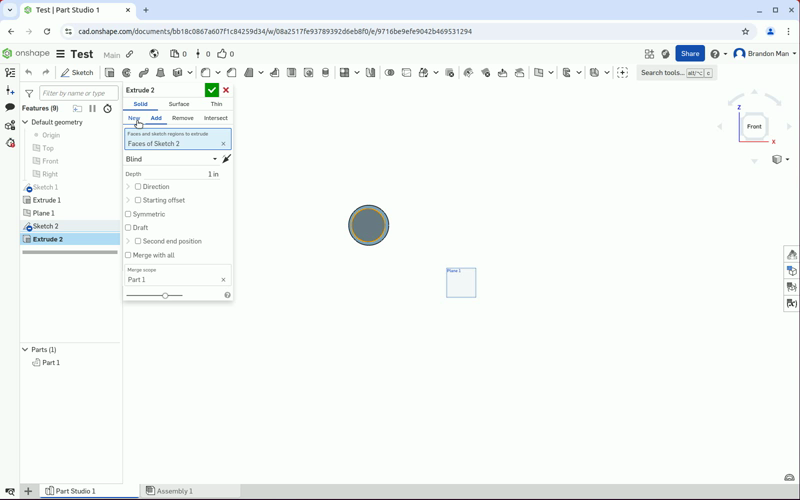
click(137, 120)
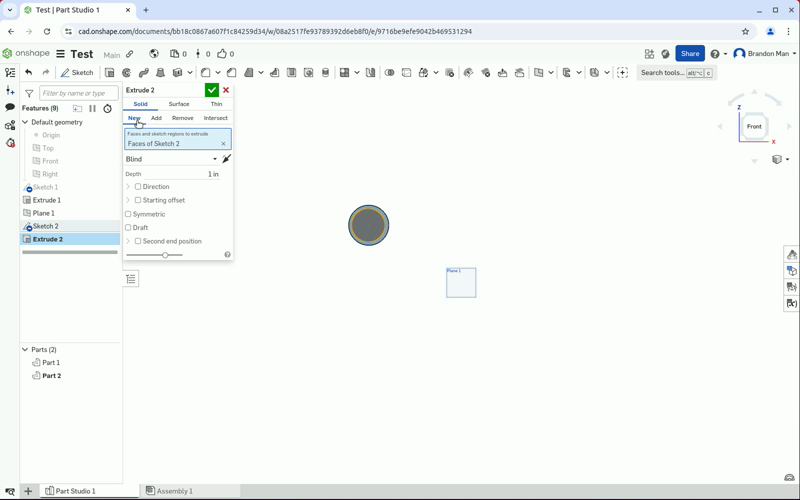
key(tab, 4)
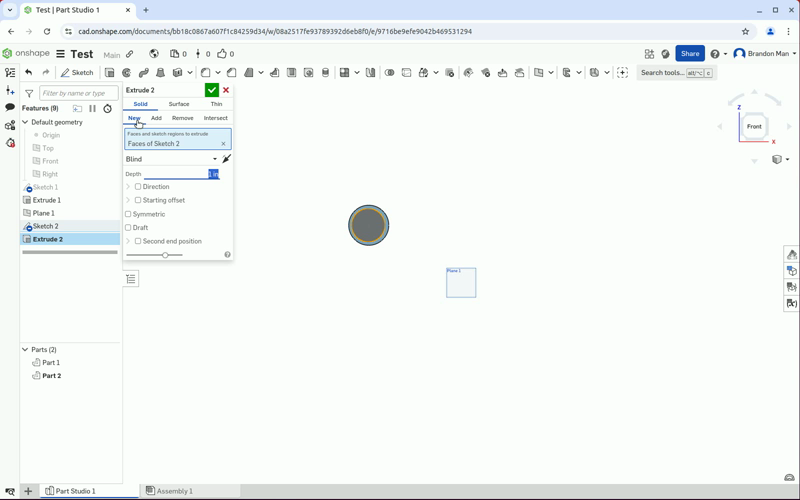
text(4.092)
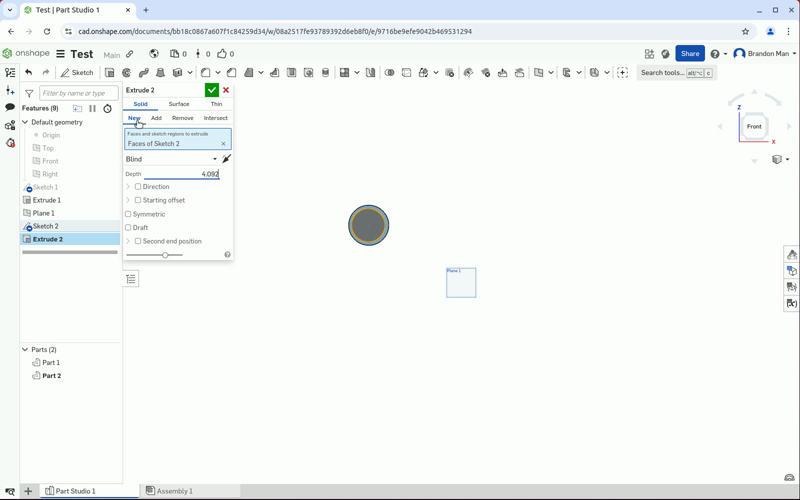
key(enter)
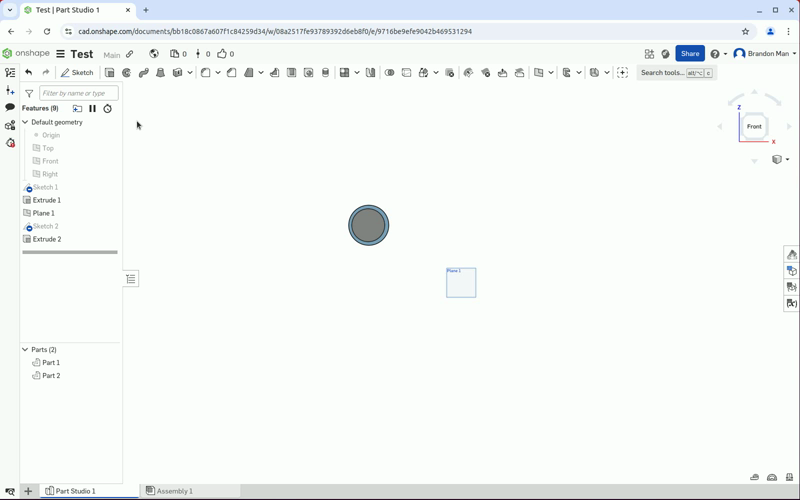
key(shift+h)
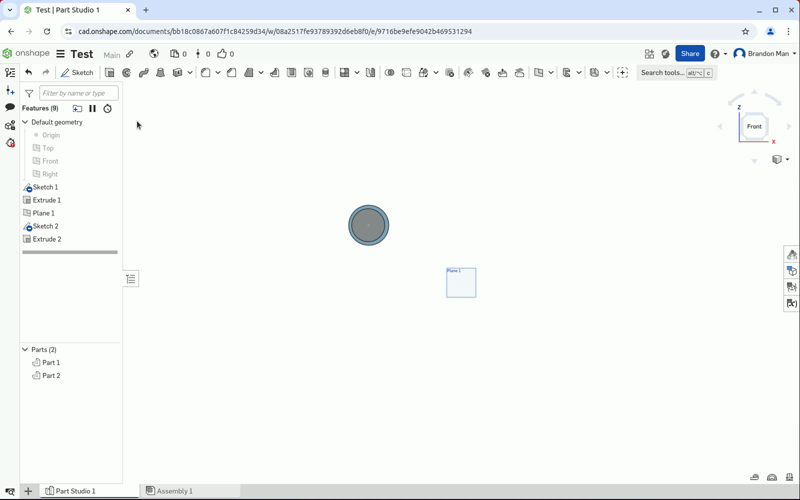
key(shift+h)
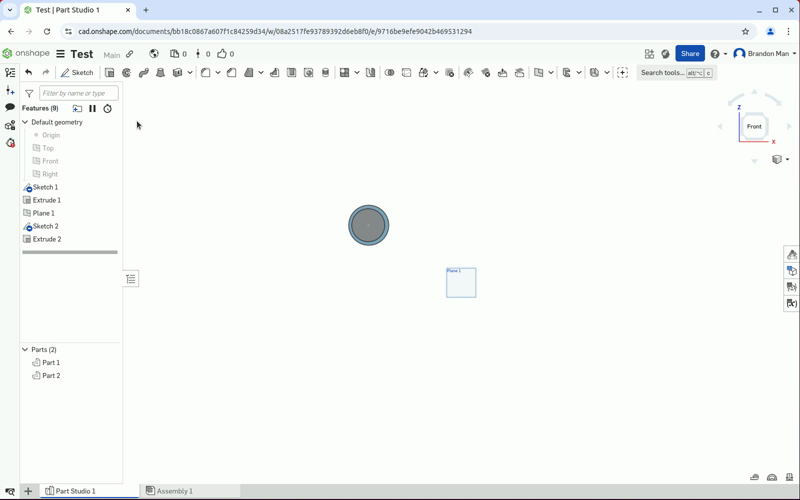
key(shift+7)
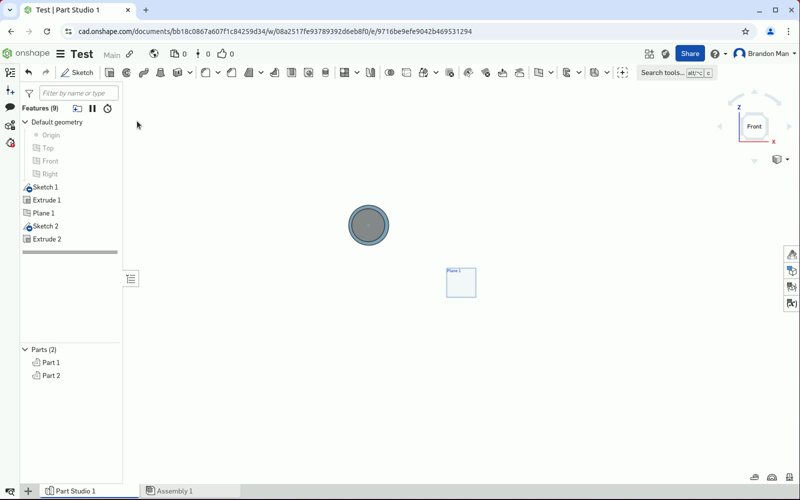
key(left, 2)
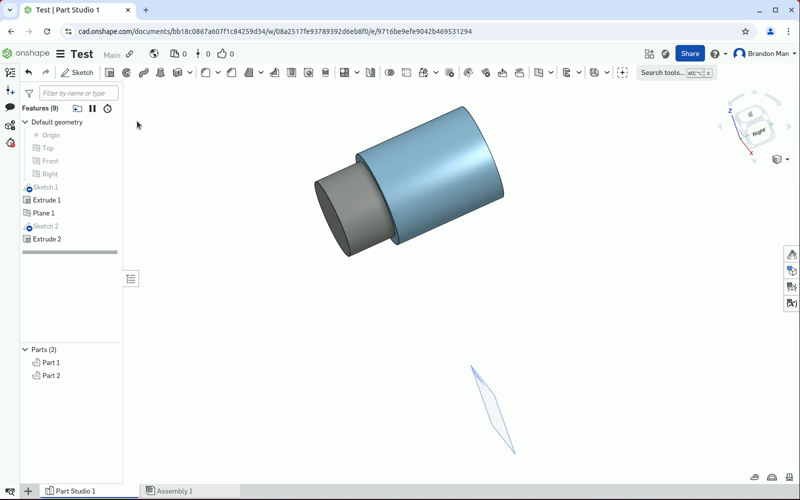
key(down, 2)
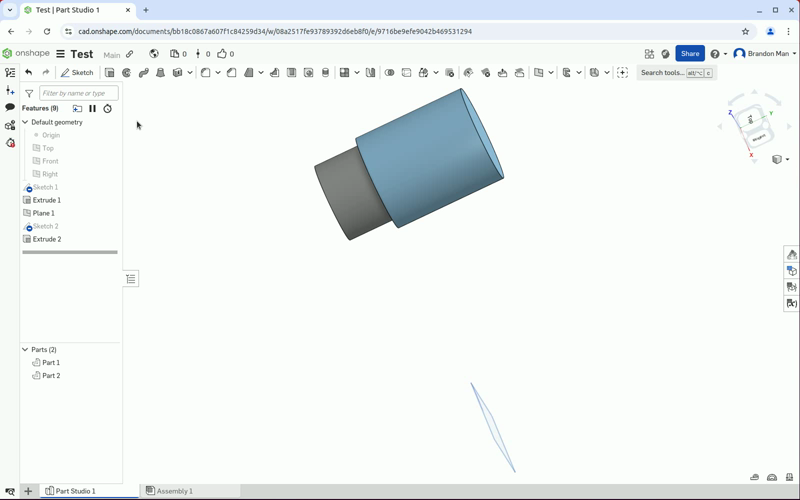
key(up, 2)
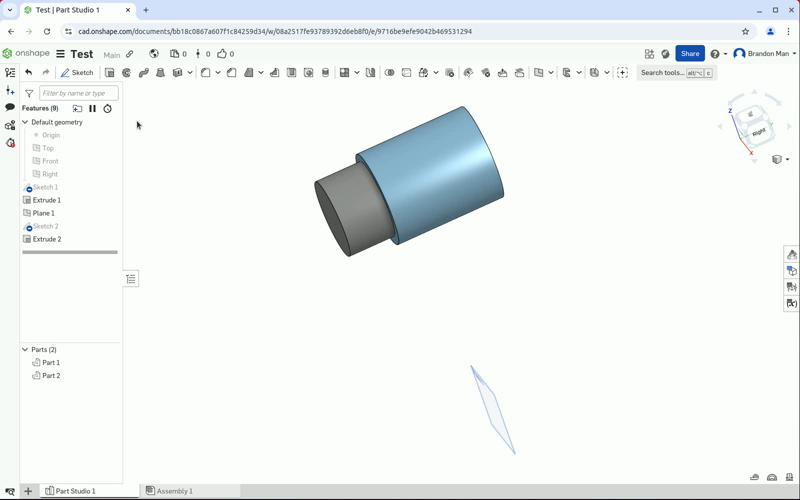
key(right, 2)
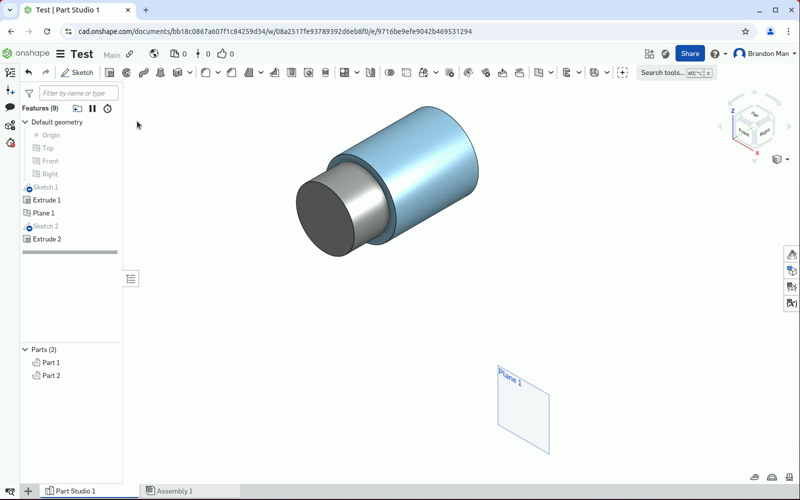
mouse_move(73, 189)
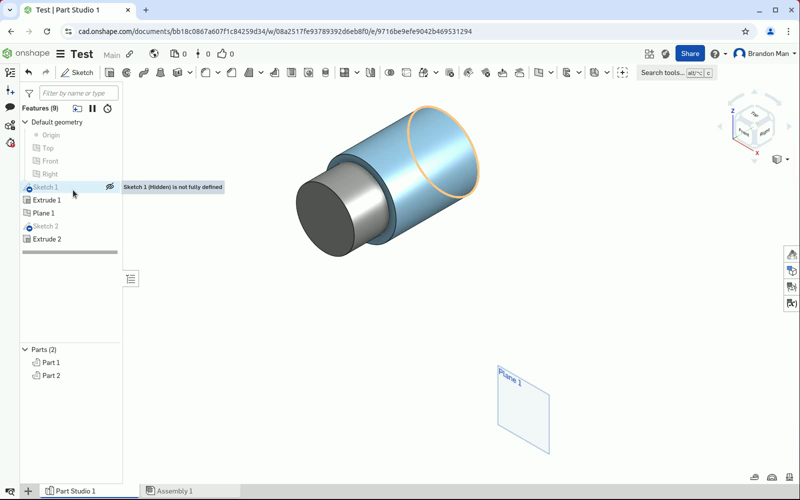
click(73, 189)